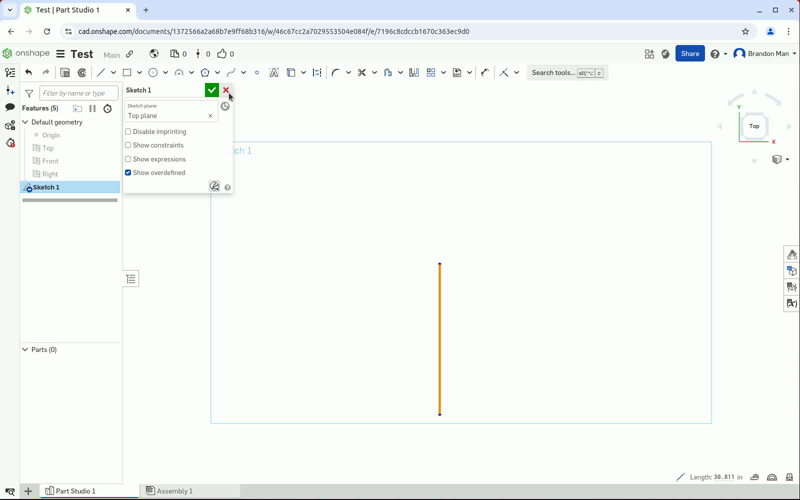
key(shift+h)
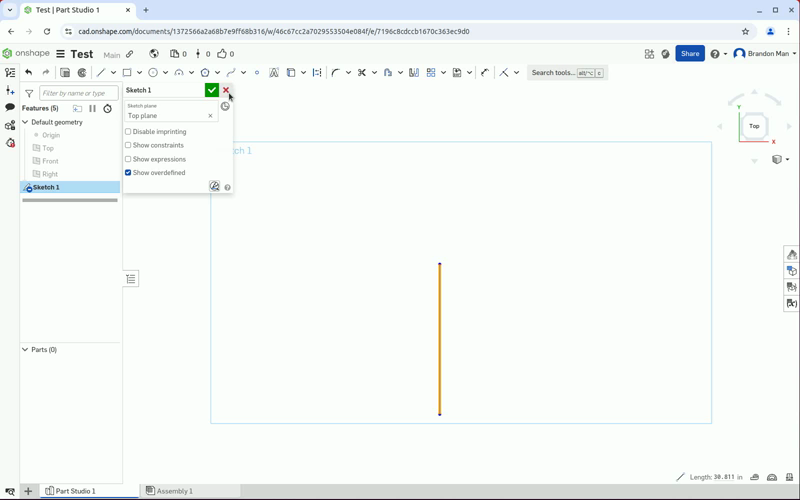
key(shift+s)
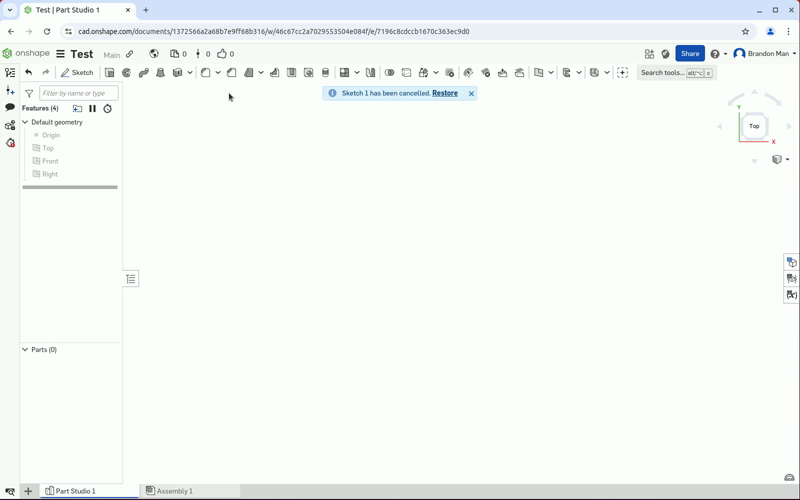
mouse_move(73, 150)
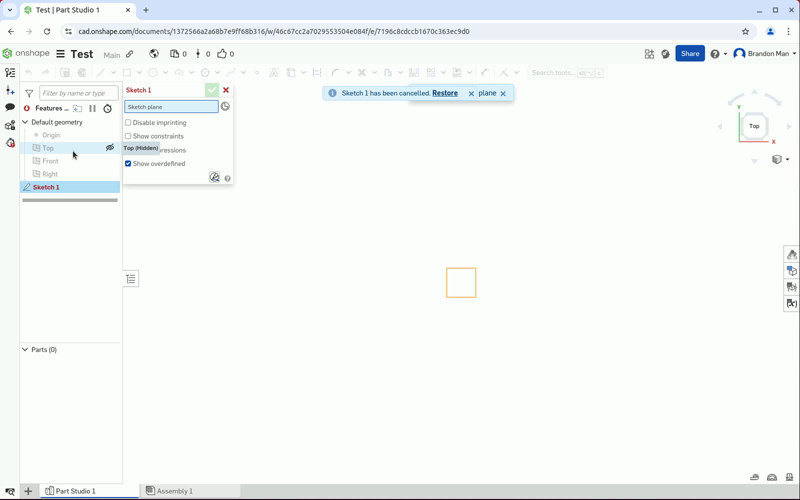
click(73, 150)
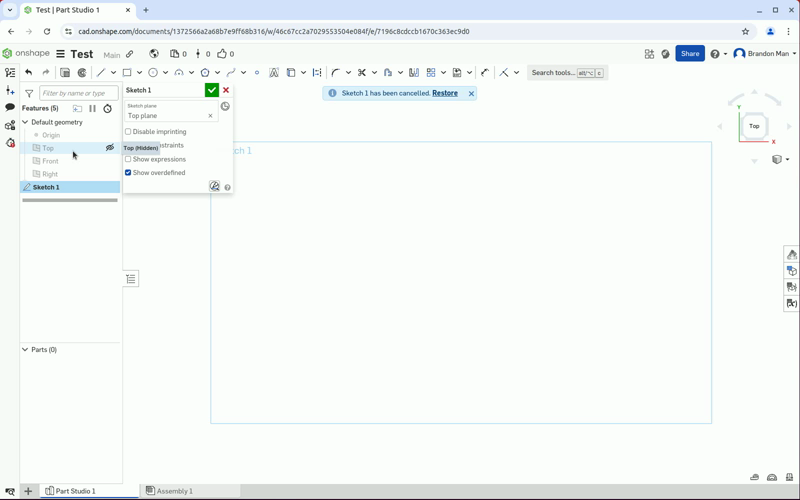
mouse_move(73, 352)
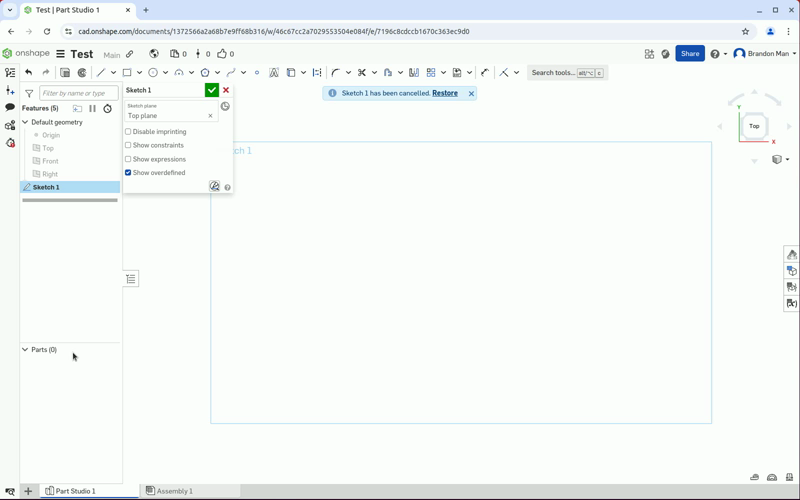
key(y)
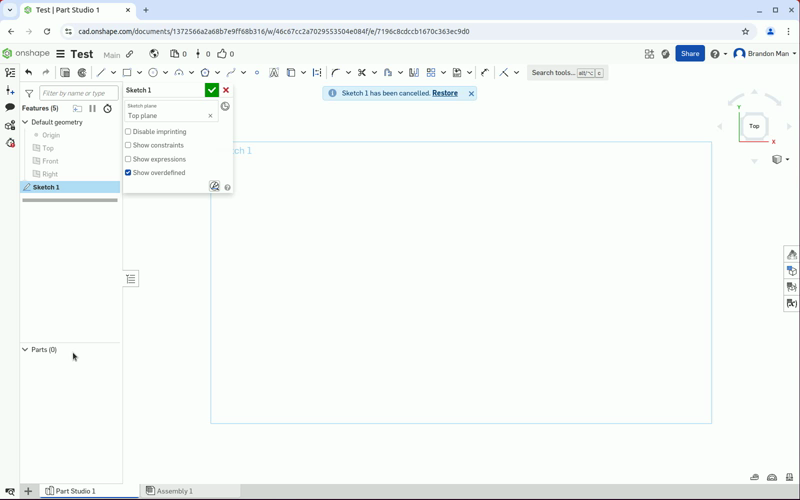
key(l)
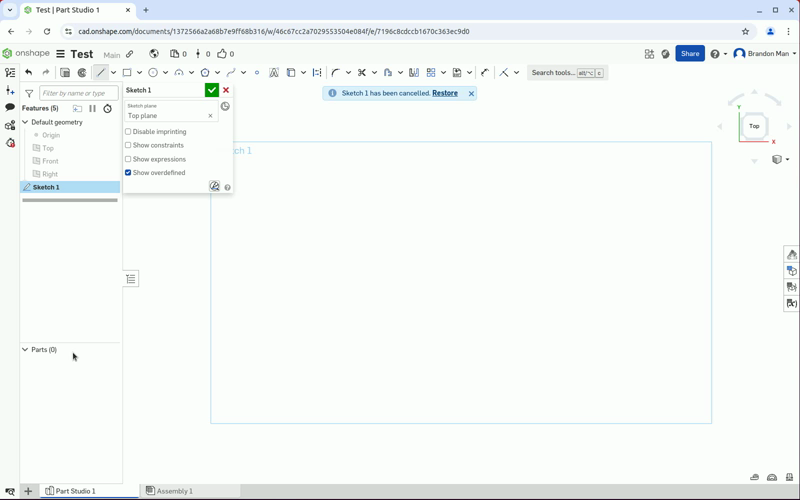
key_down(shift)
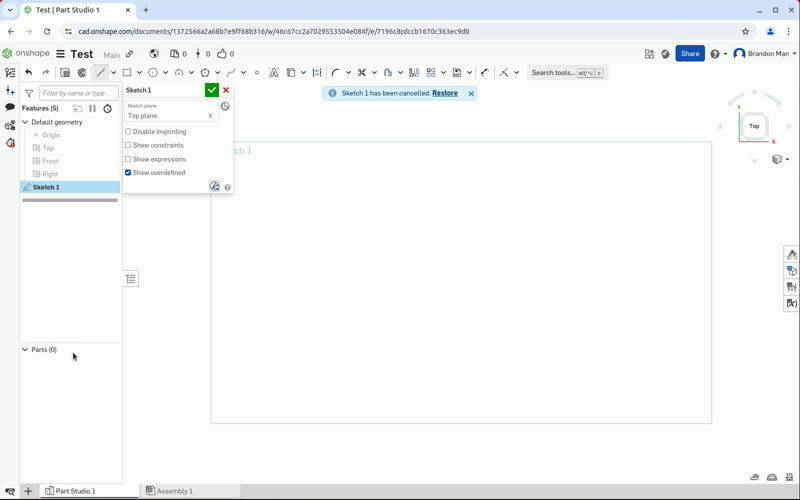
mouse_move(348, 282)
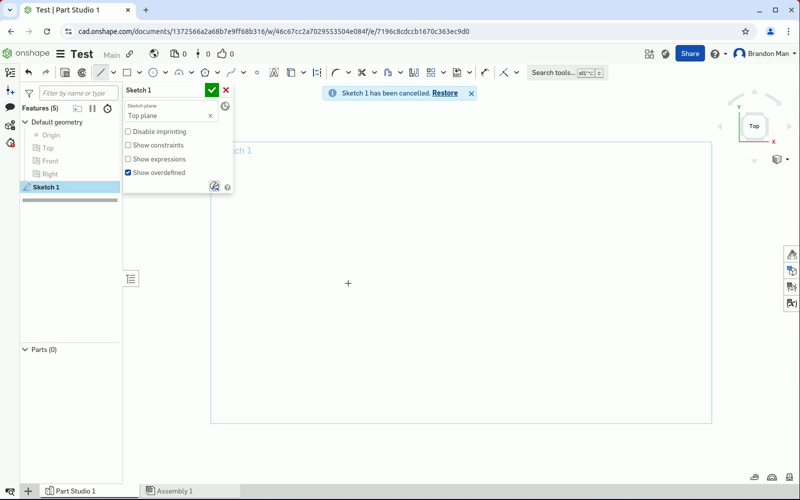
click(348, 282)
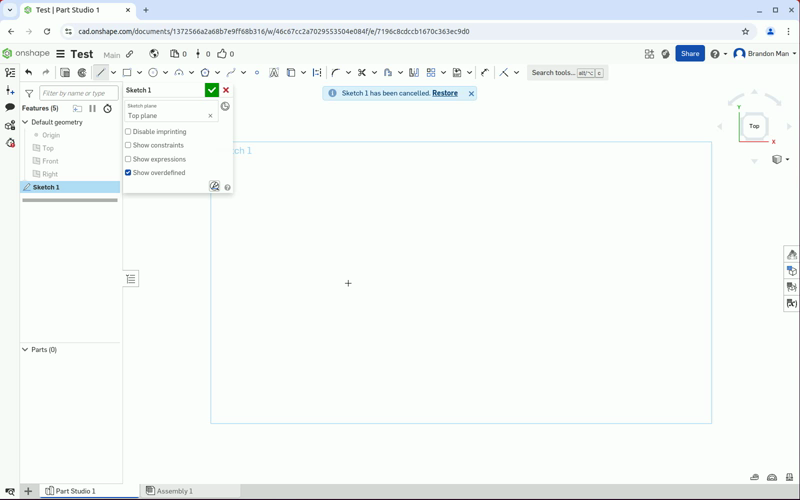
key_up(shift)
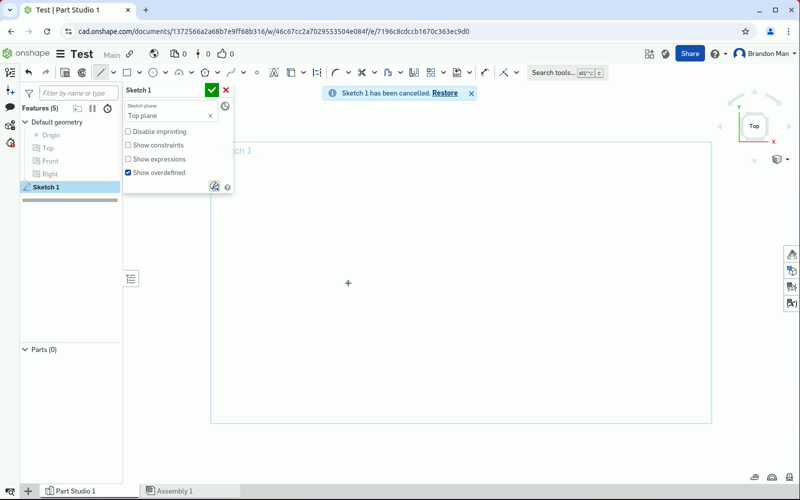
key_down(shift)
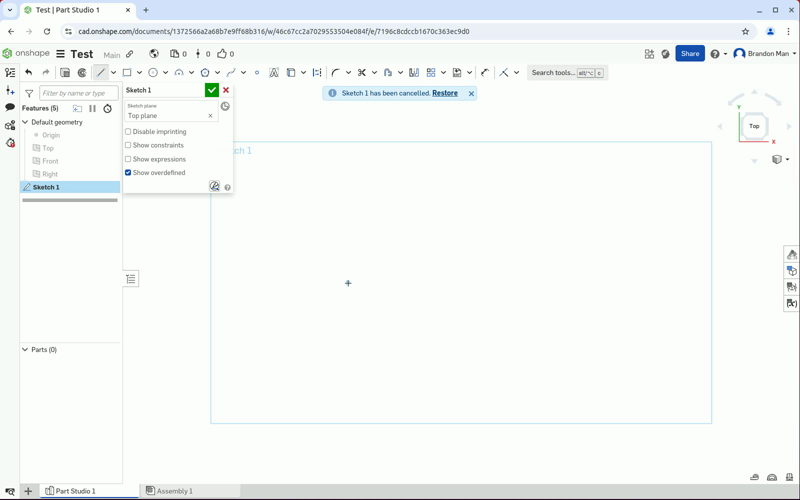
mouse_move(460, 282)
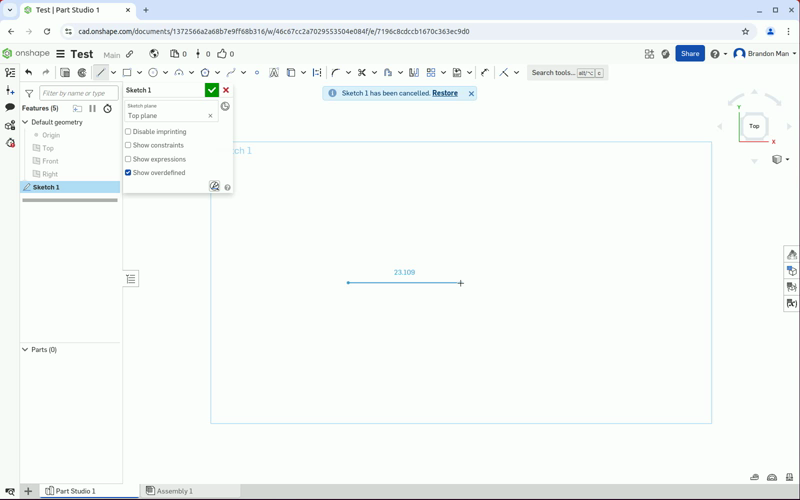
click(460, 282)
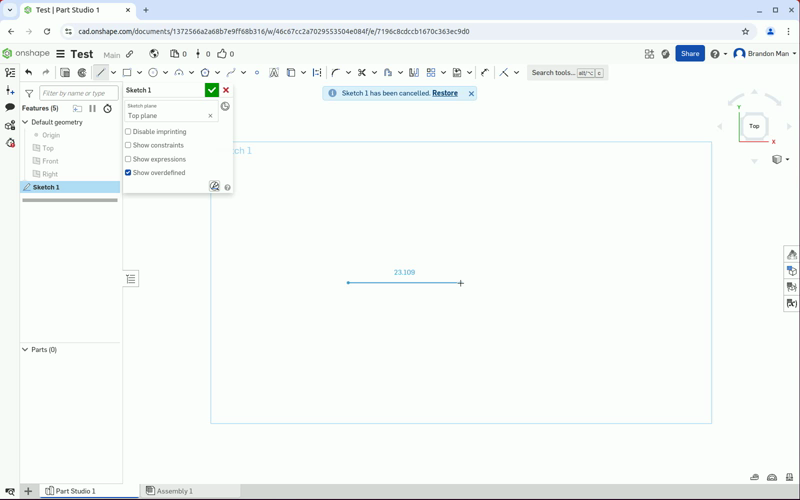
key_up(shift)
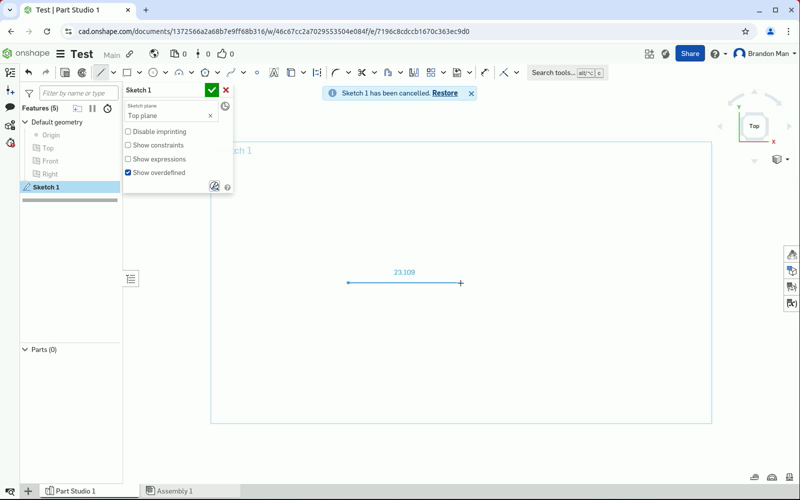
key_down(shift)
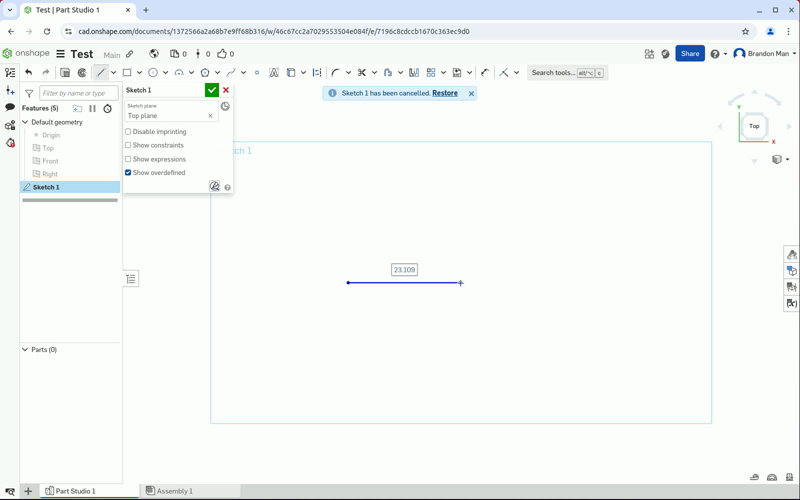
mouse_move(490, 282)
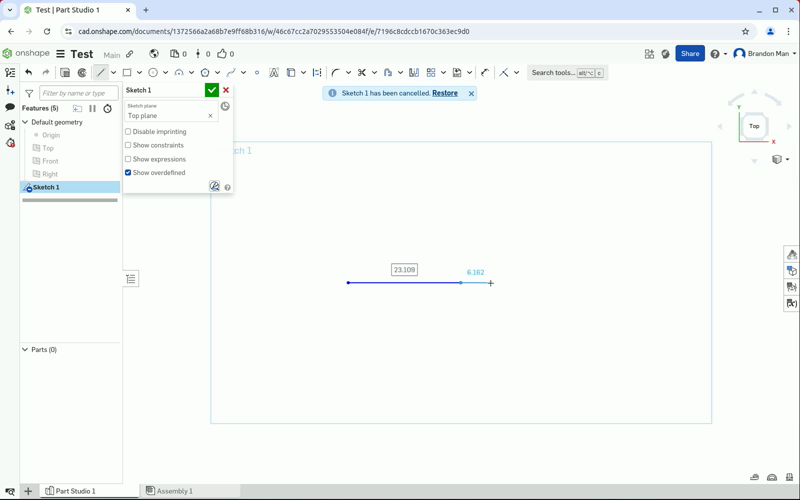
mouse_move(460, 237)
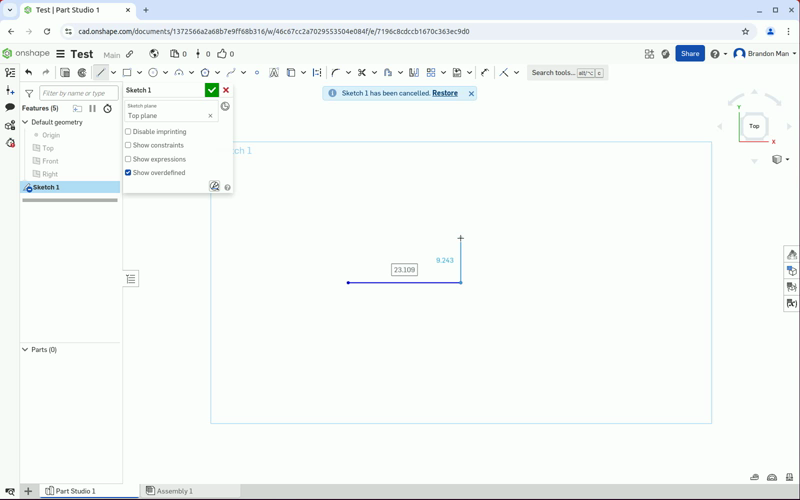
click(460, 237)
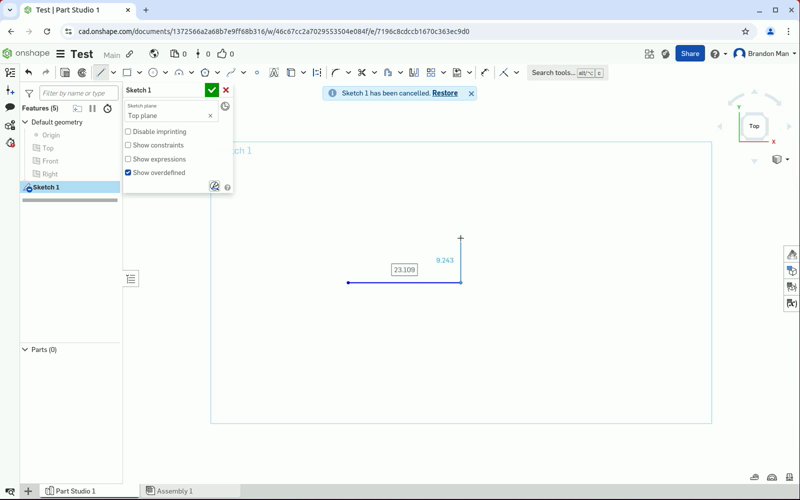
key_up(shift)
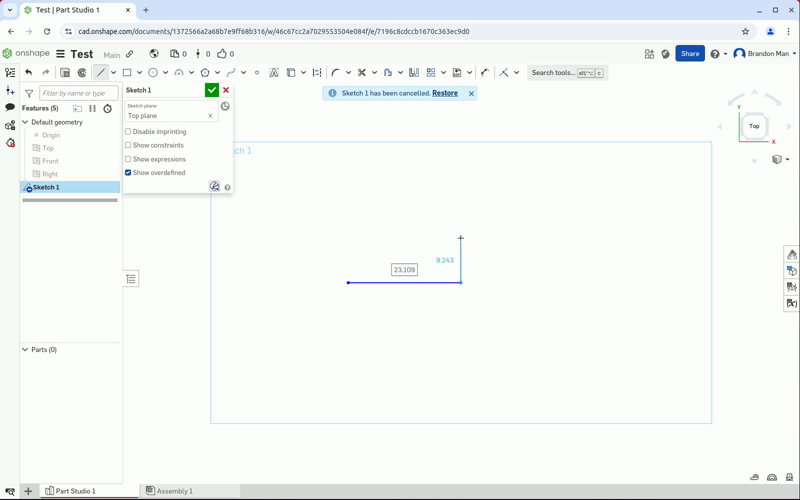
key_down(shift)
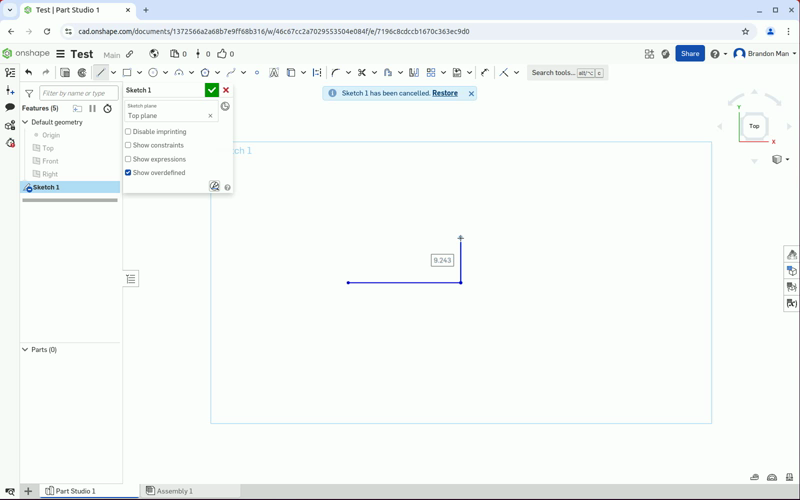
mouse_move(348, 237)
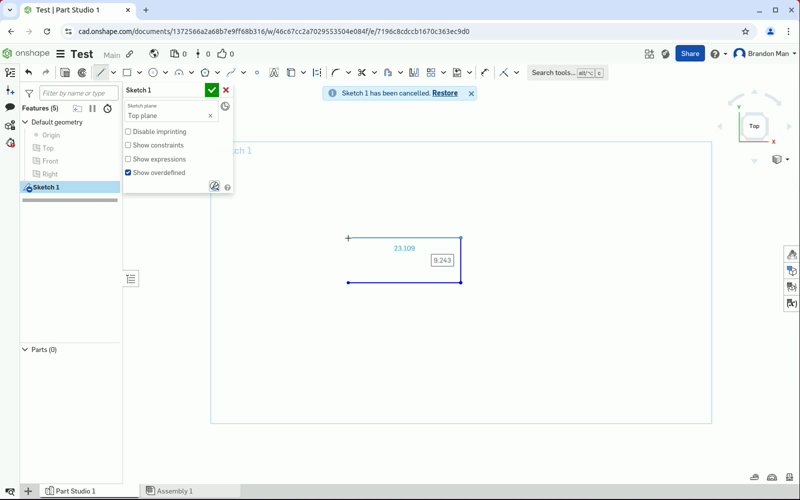
click(348, 237)
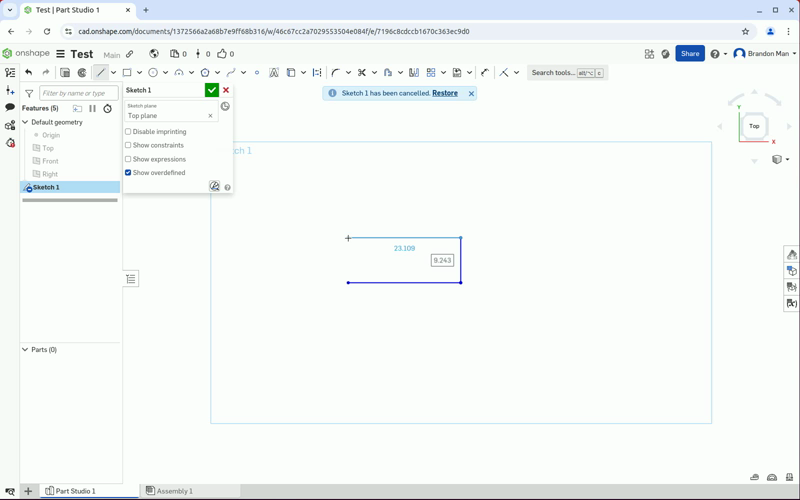
key_up(shift)
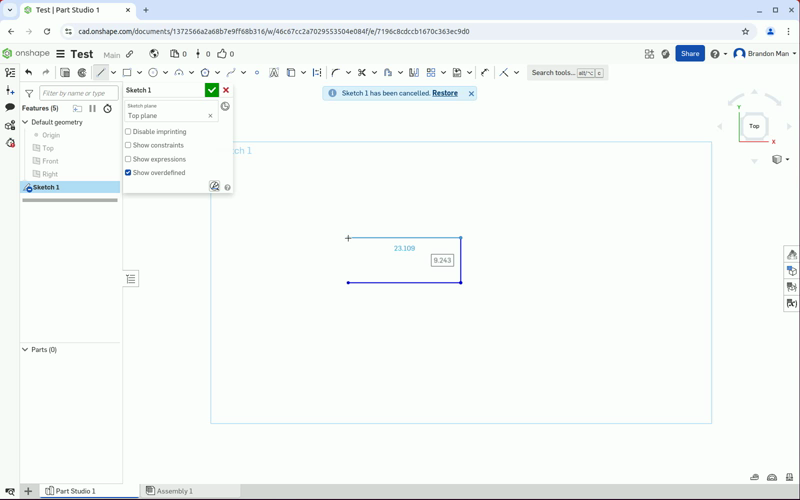
mouse_move(378, 237)
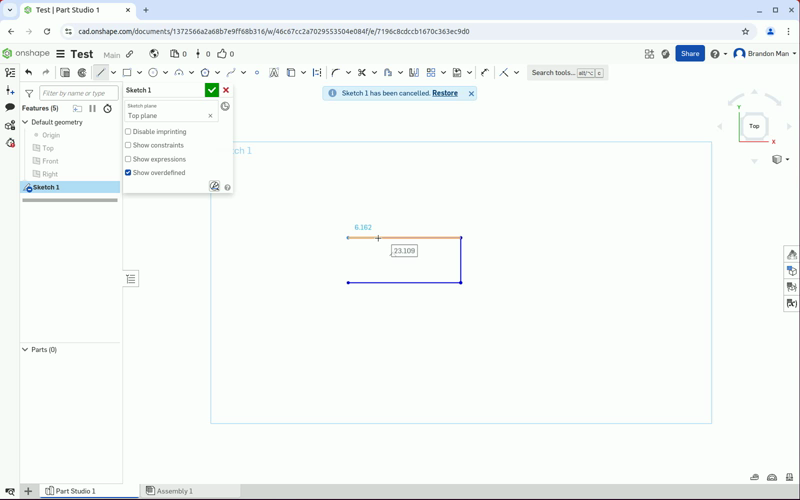
key_down(shift)
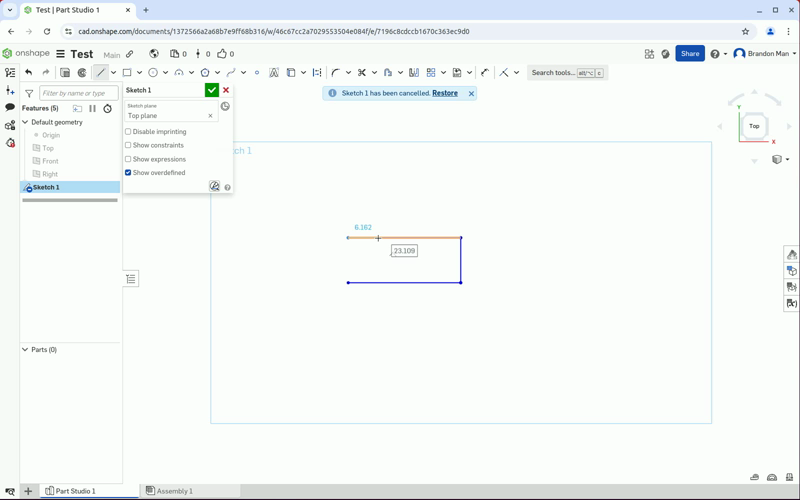
mouse_move(348, 282)
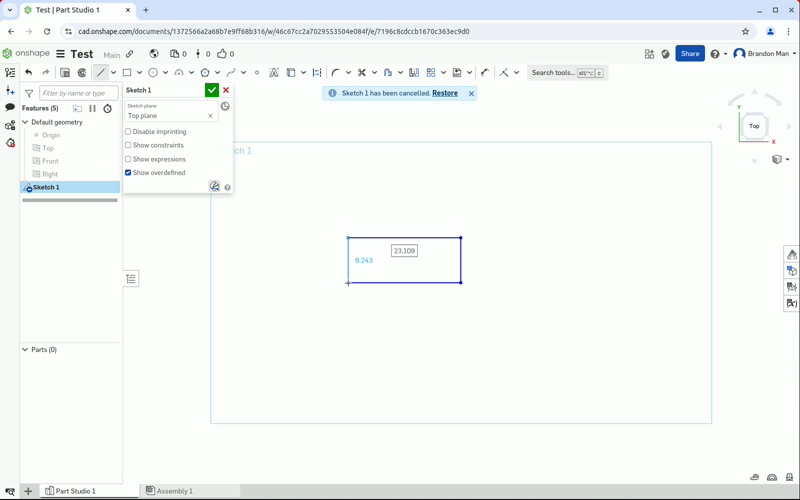
key_up(shift)
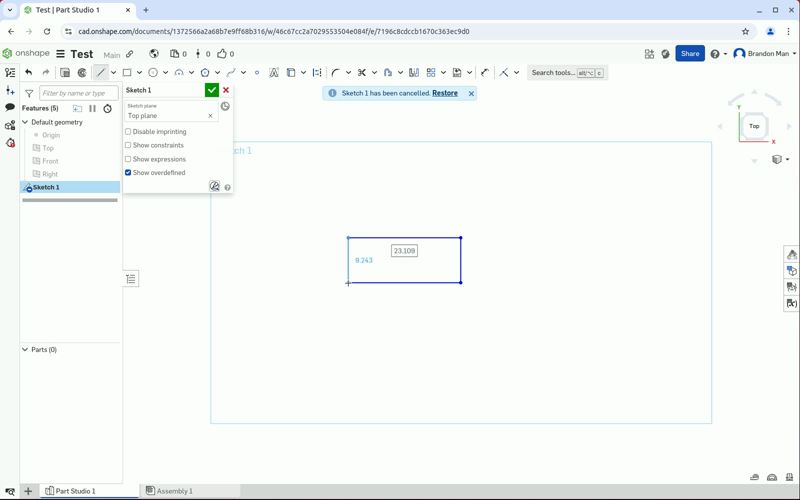
click(348, 282)
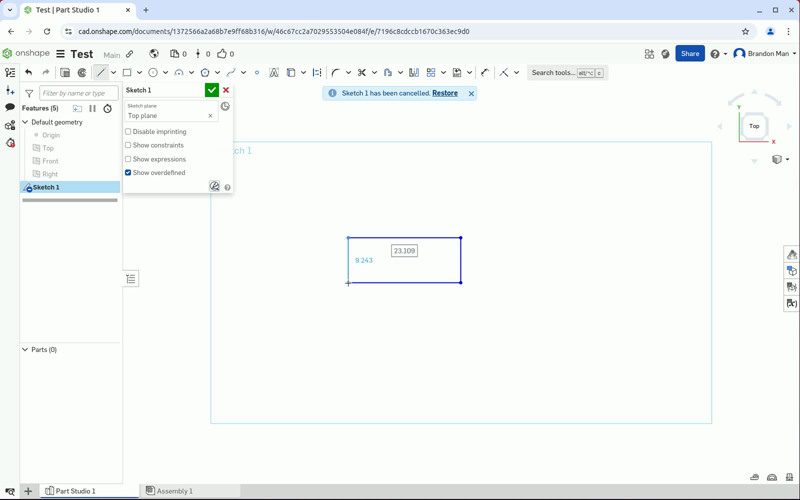
key(esc)
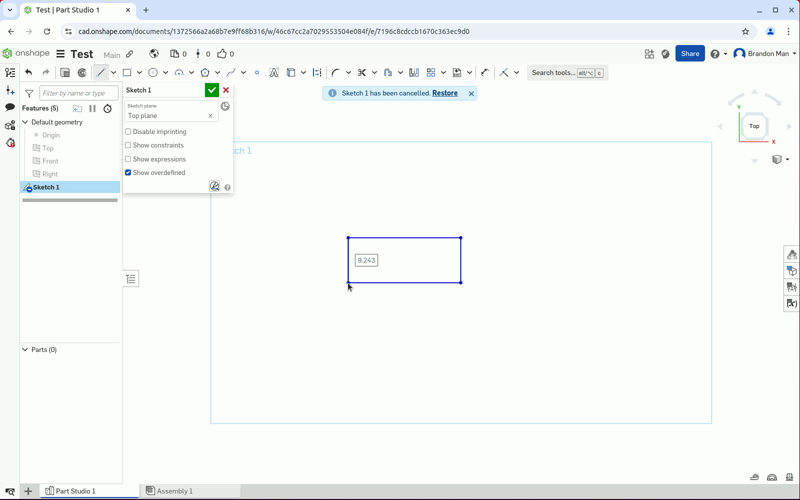
mouse_move(380, 275)
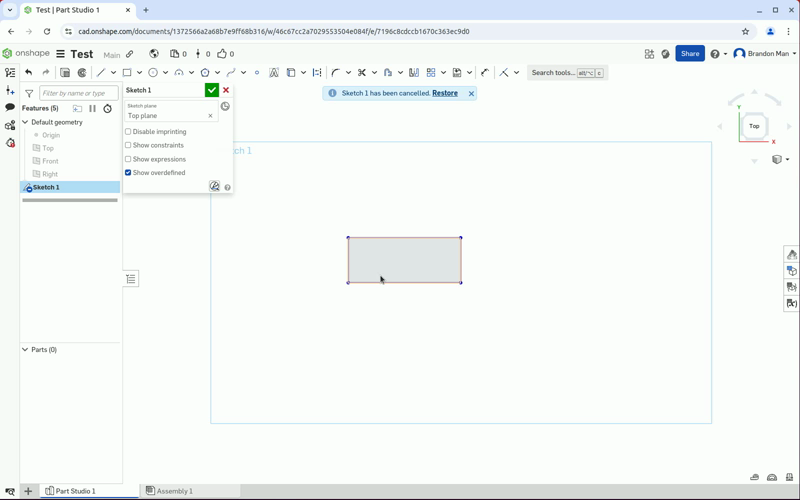
click(380, 275)
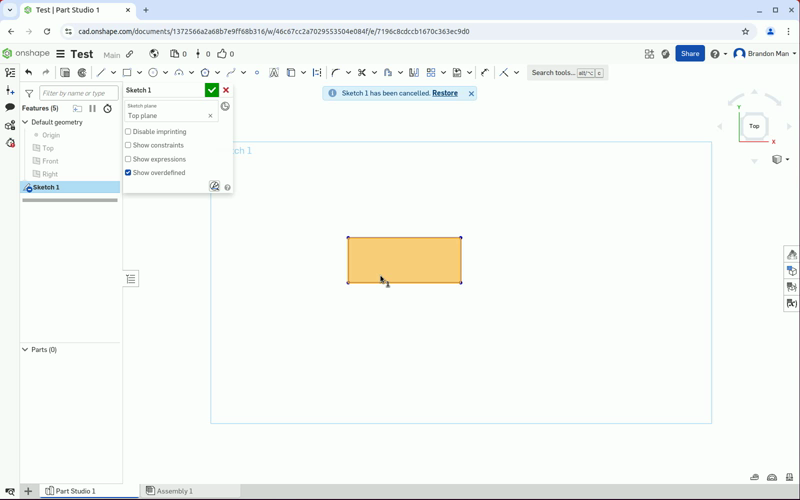
mouse_move(73, 352)
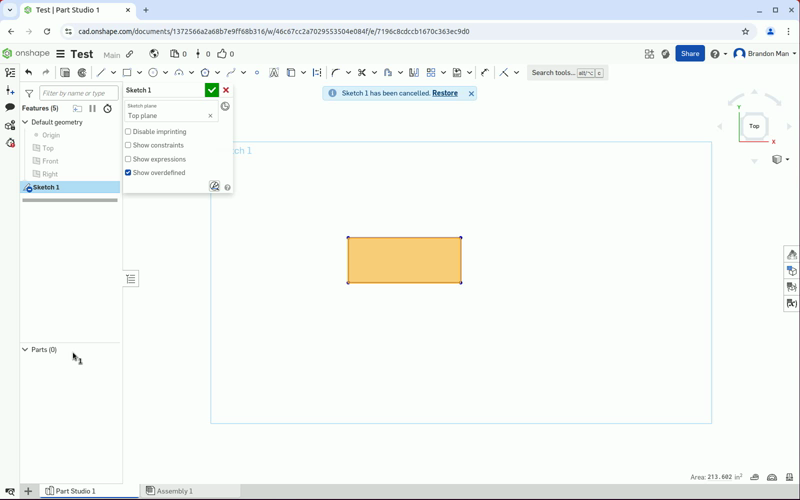
key(shift+y)
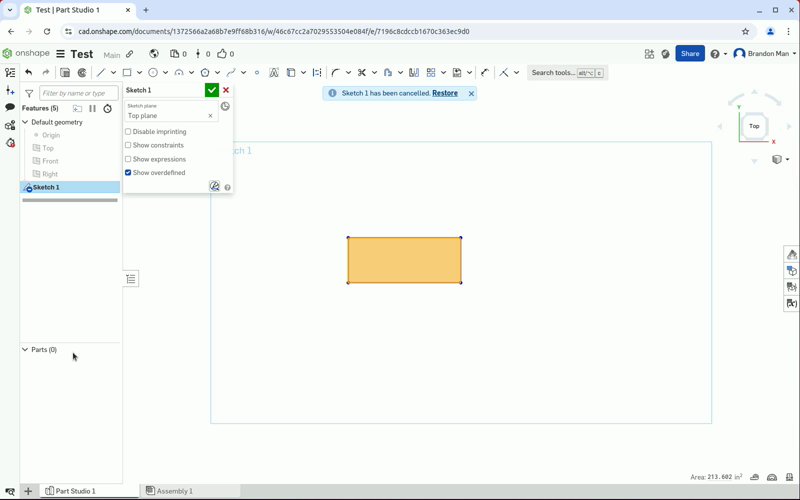
key(shift+e)
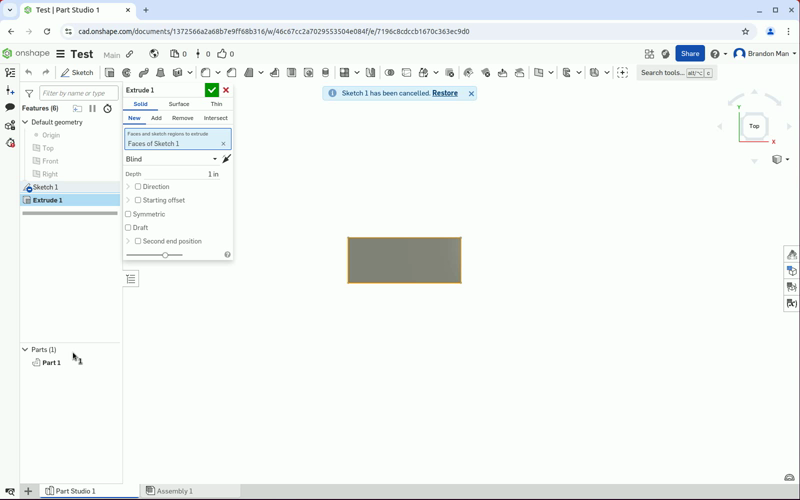
mouse_move(143, 106)
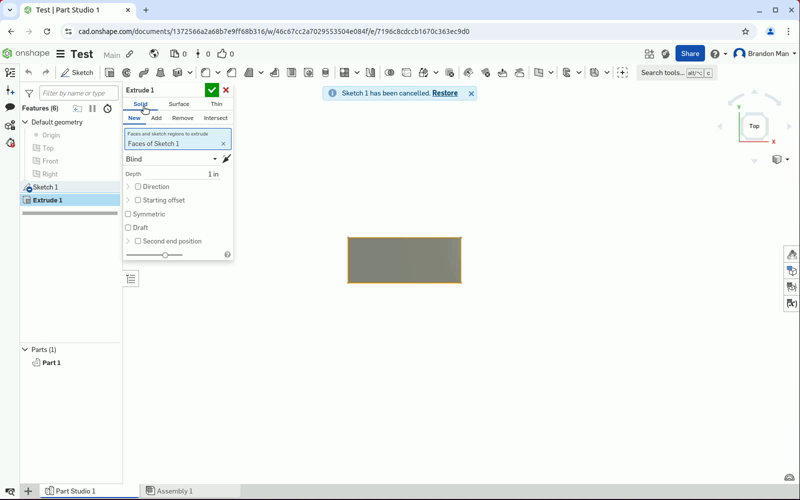
click(143, 106)
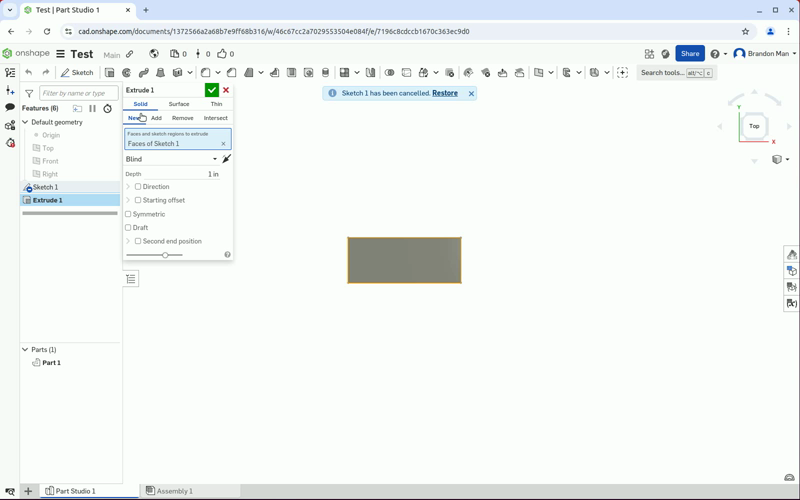
mouse_move(137, 120)
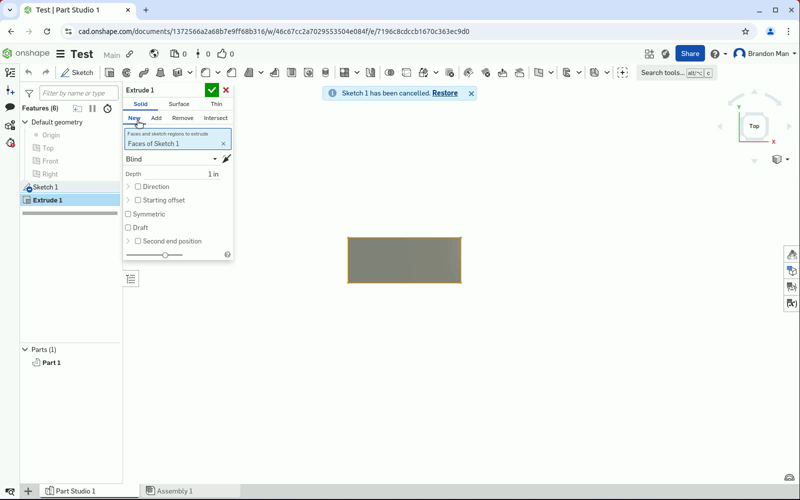
click(137, 120)
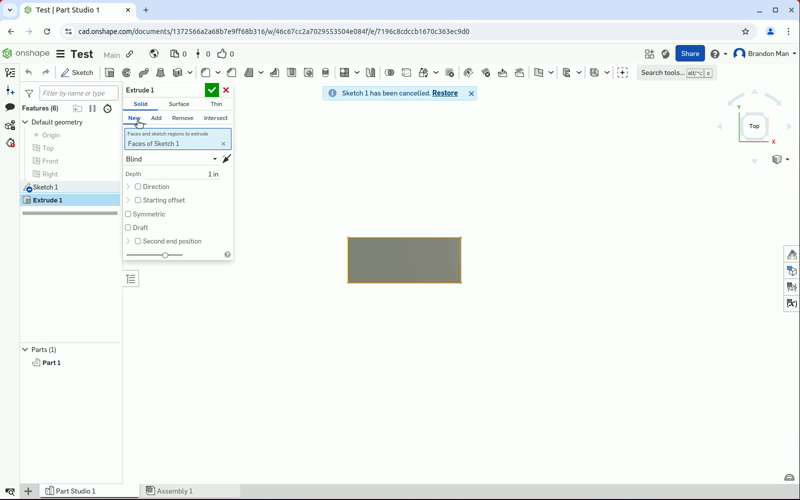
key(tab, 4)
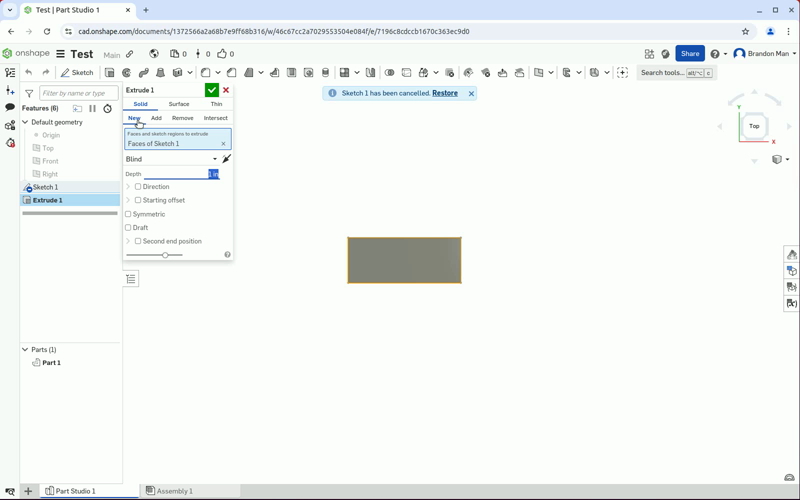
text(0.722)
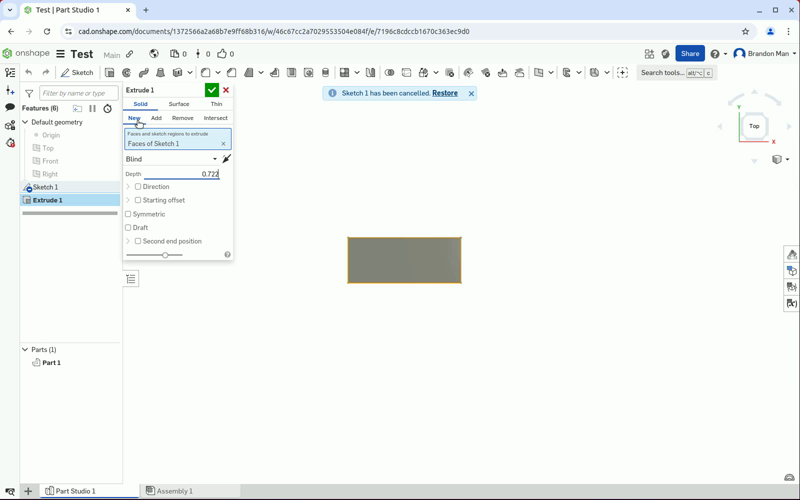
key(enter)
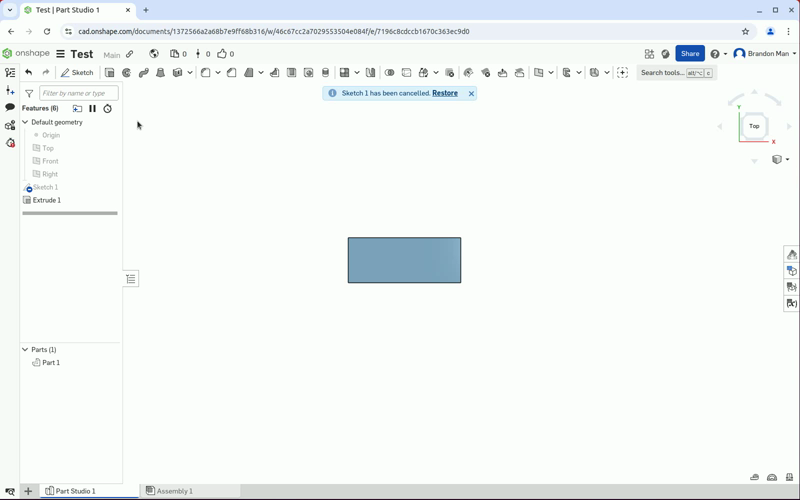
key(shift+h)
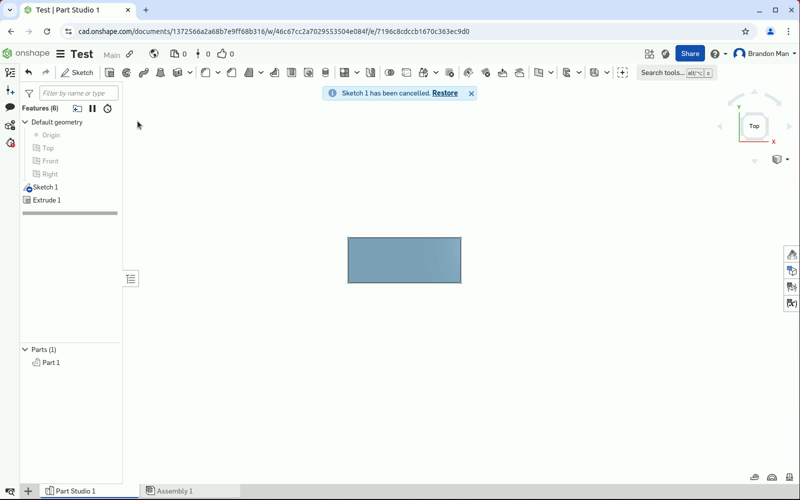
key(shift+h)
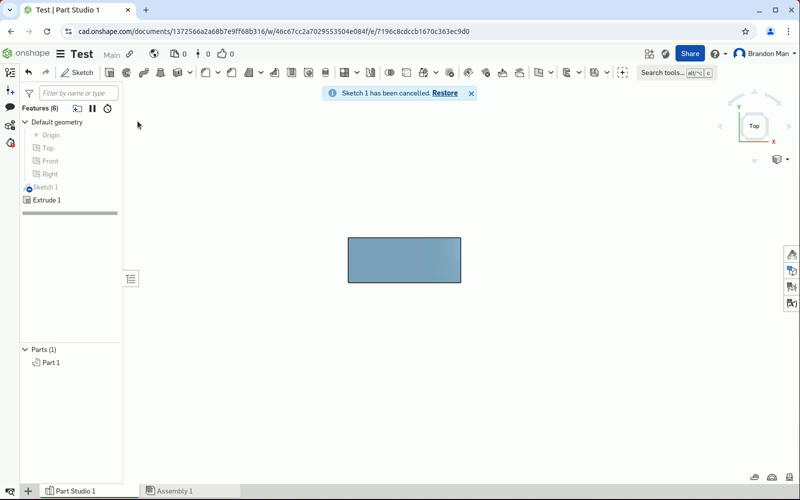
mouse_move(73, 189)
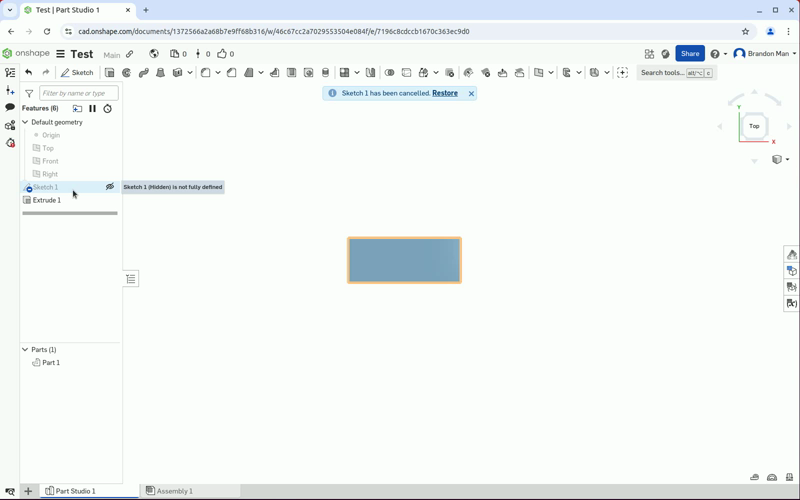
click(73, 189)
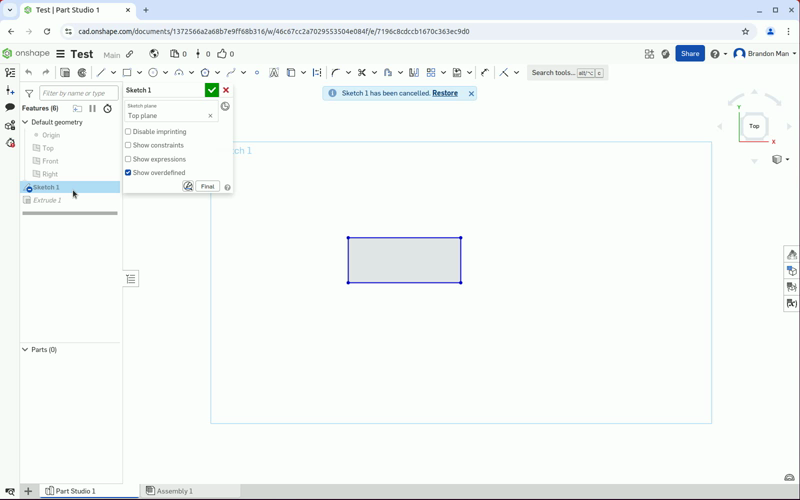
mouse_move(229, 92)
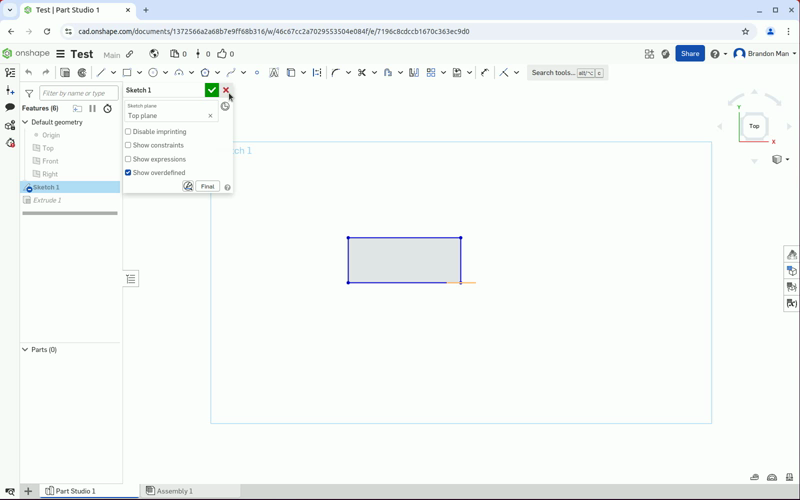
click(229, 92)
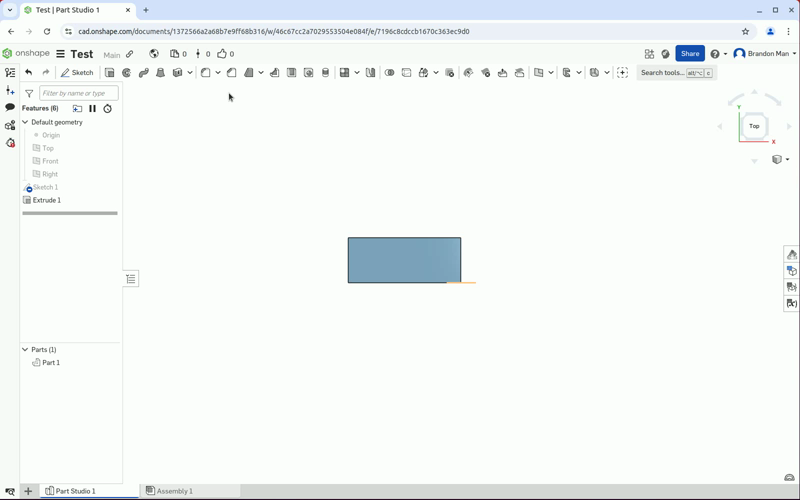
mouse_move(73, 352)
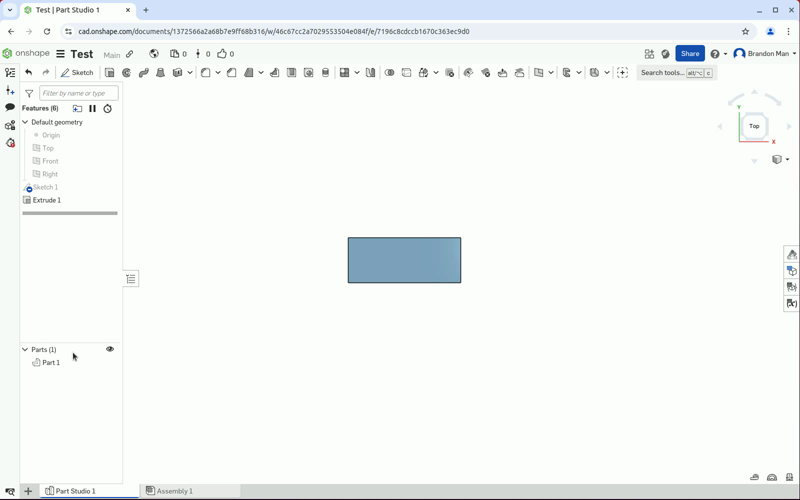
key(y)
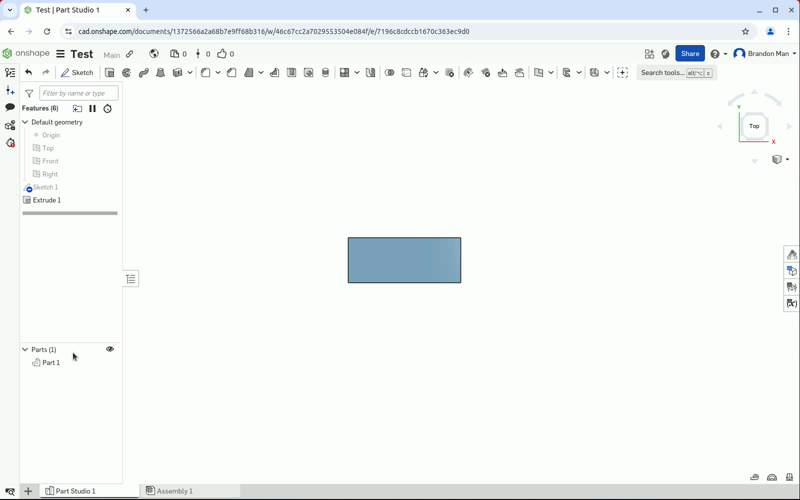
key(shift+p)
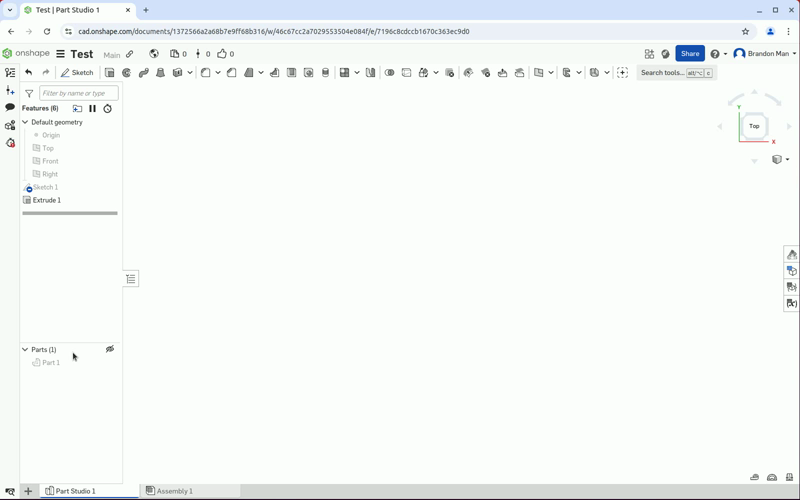
key(space)
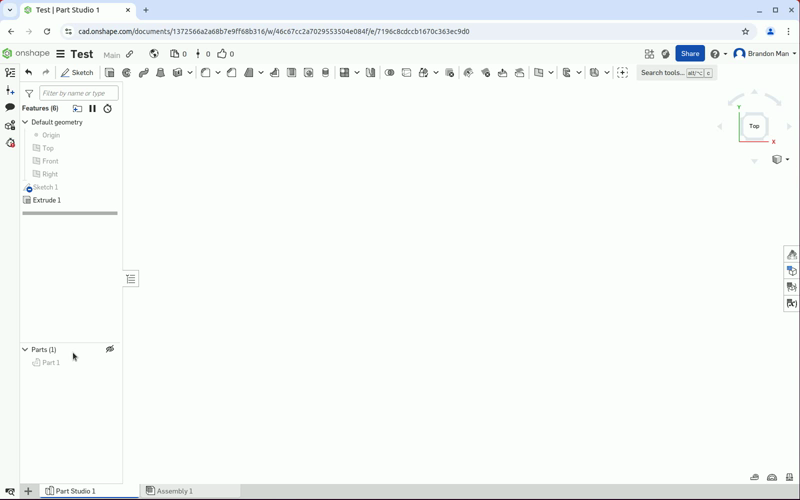
key_down(shift)
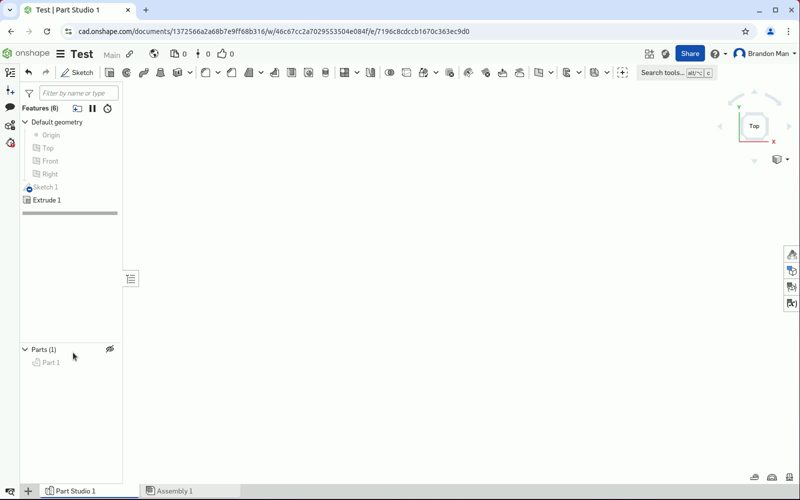
key(up)
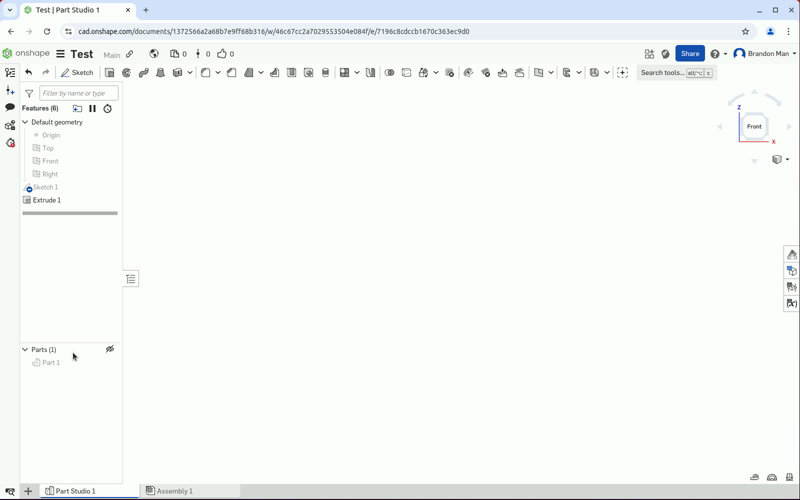
key_up(shift)
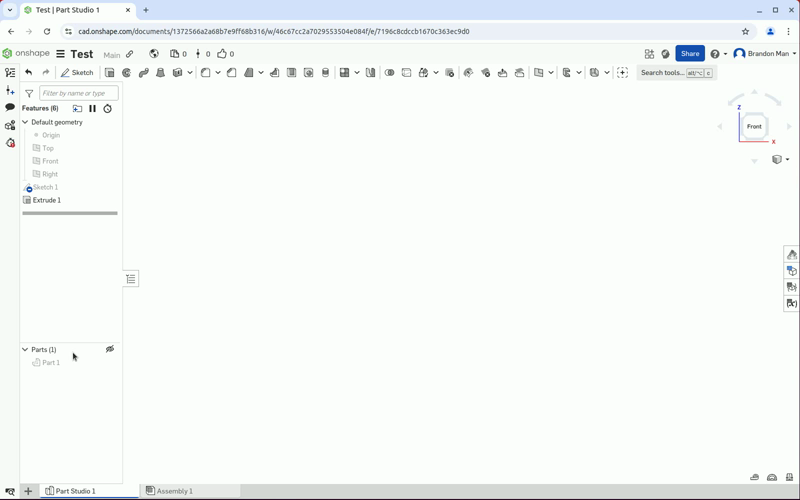
mouse_move(73, 352)
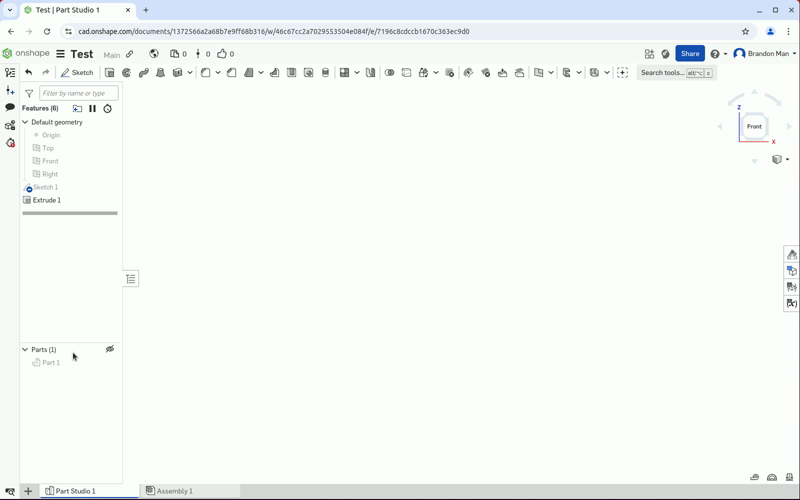
key(shift+y)
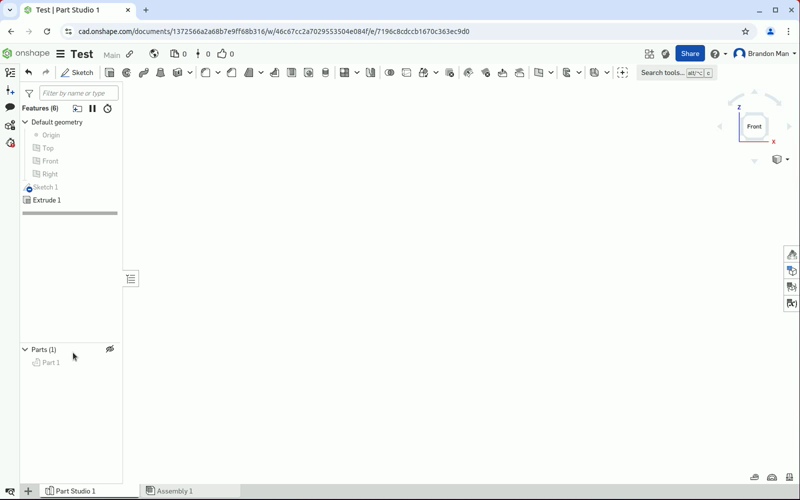
key(shift+s)
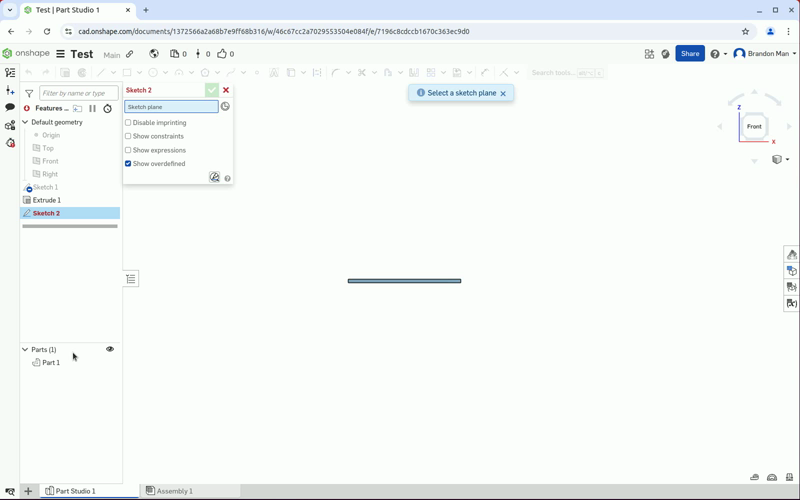
mouse_move(73, 163)
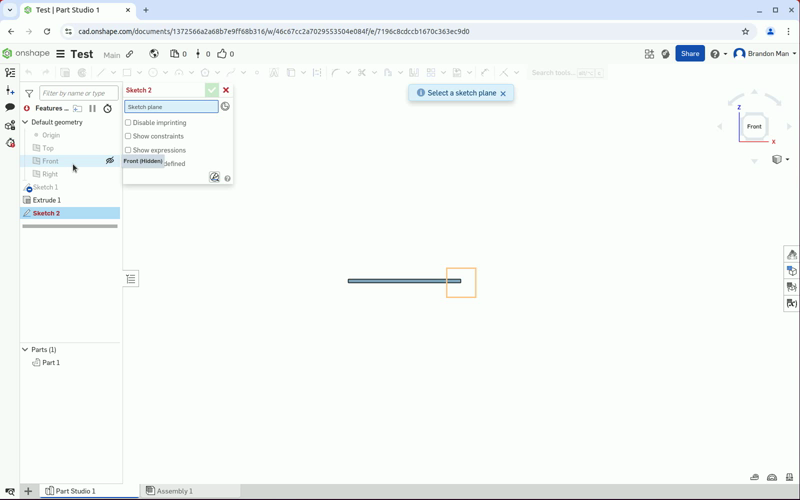
click(73, 163)
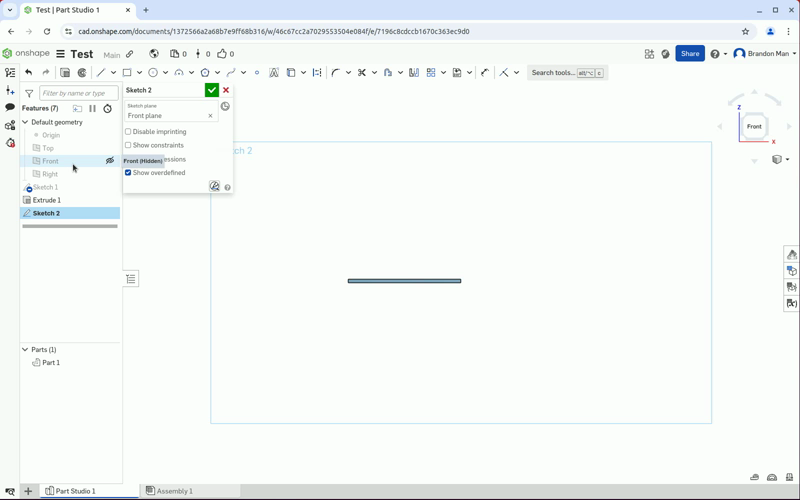
mouse_move(73, 352)
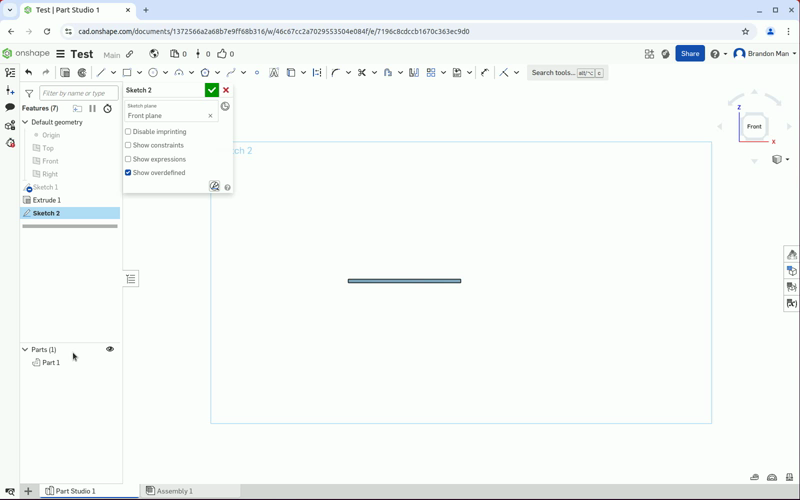
key(y)
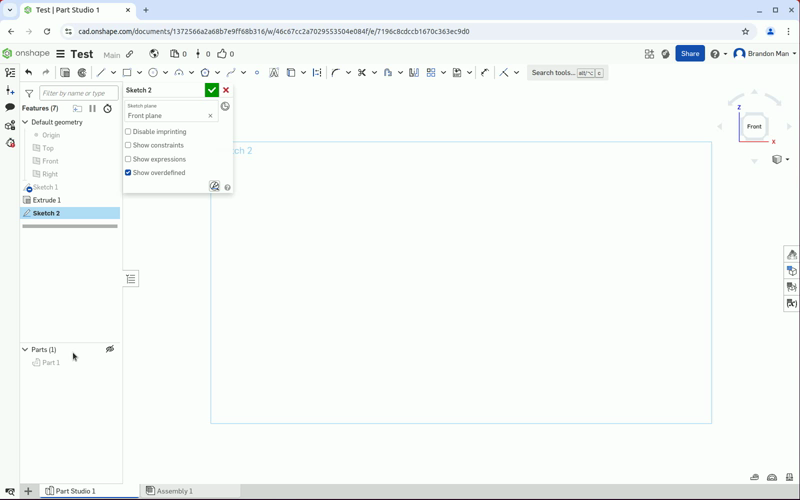
key(l)
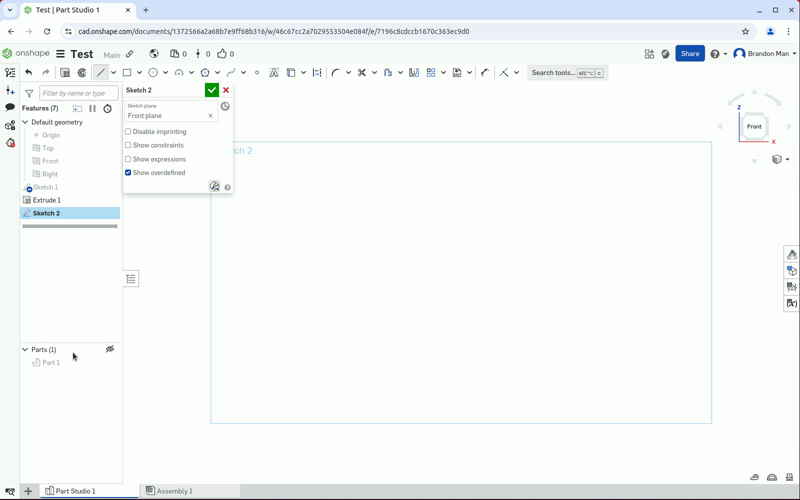
key_down(shift)
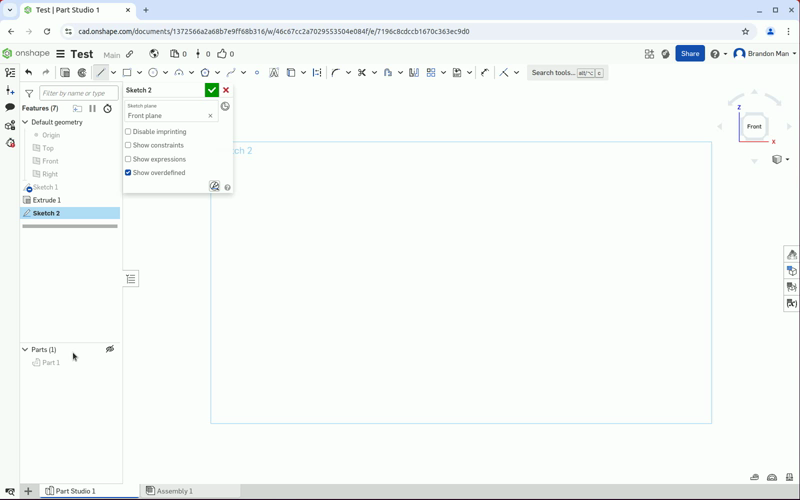
mouse_move(369, 304)
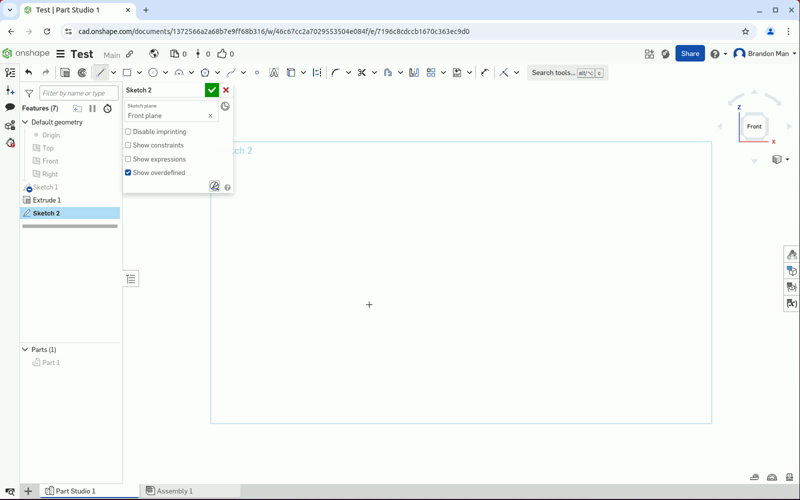
click(369, 304)
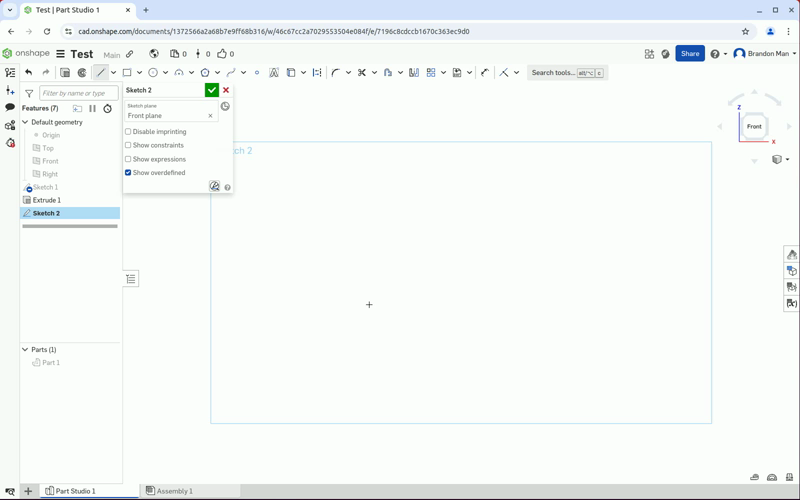
key_up(shift)
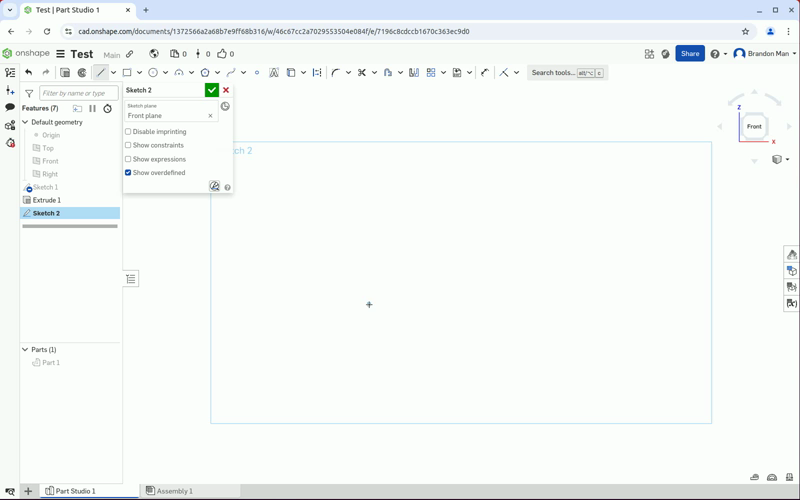
key_down(shift)
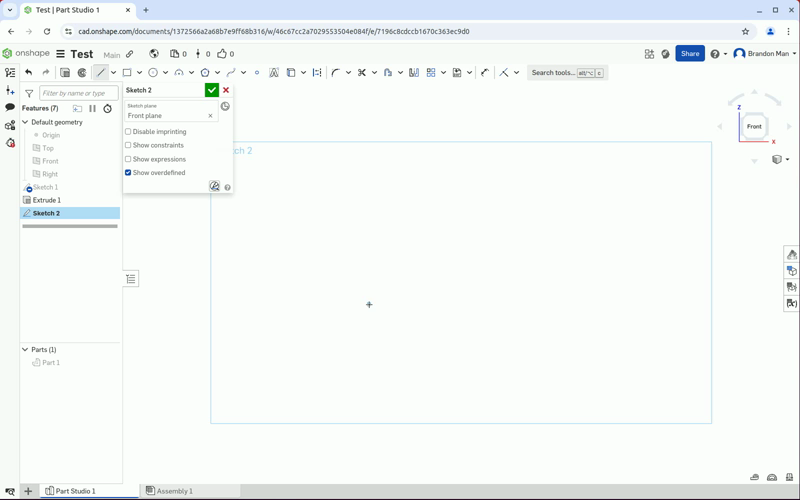
mouse_move(461, 304)
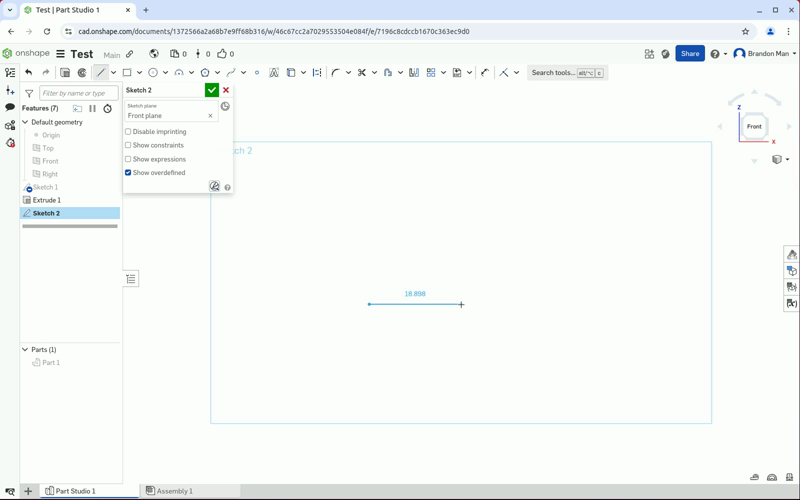
click(461, 304)
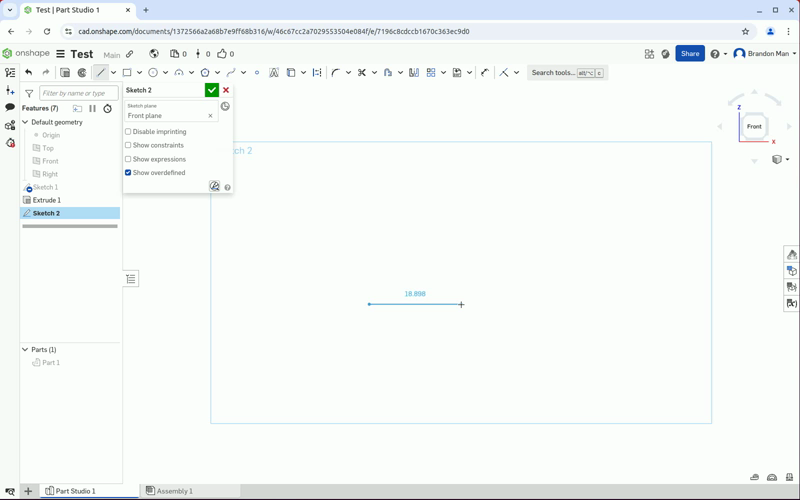
key_up(shift)
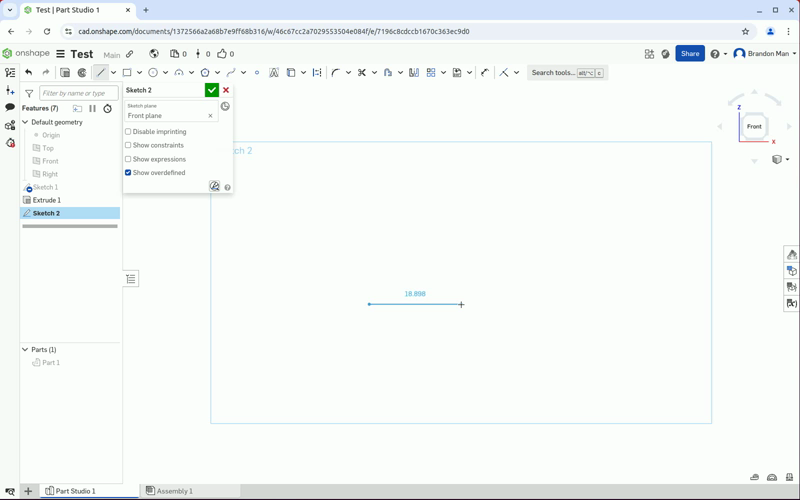
key_down(shift)
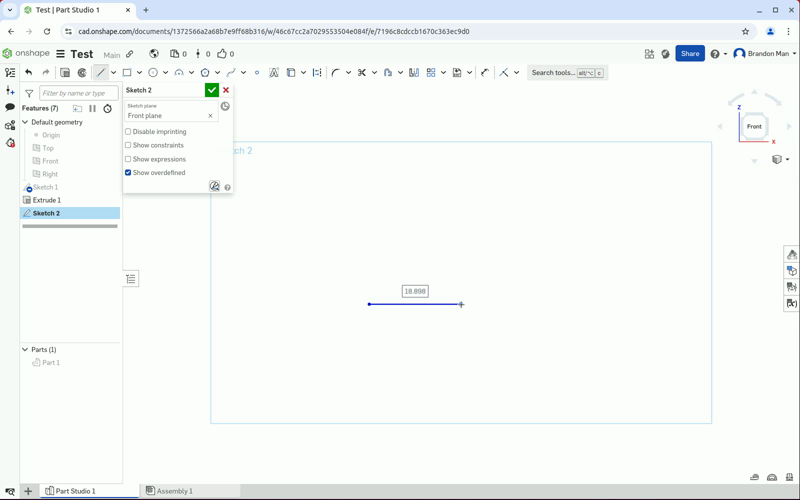
mouse_move(491, 304)
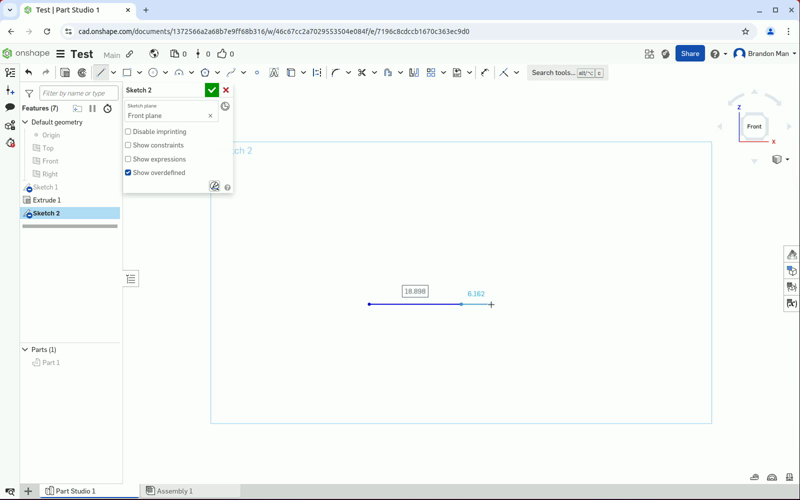
mouse_move(461, 282)
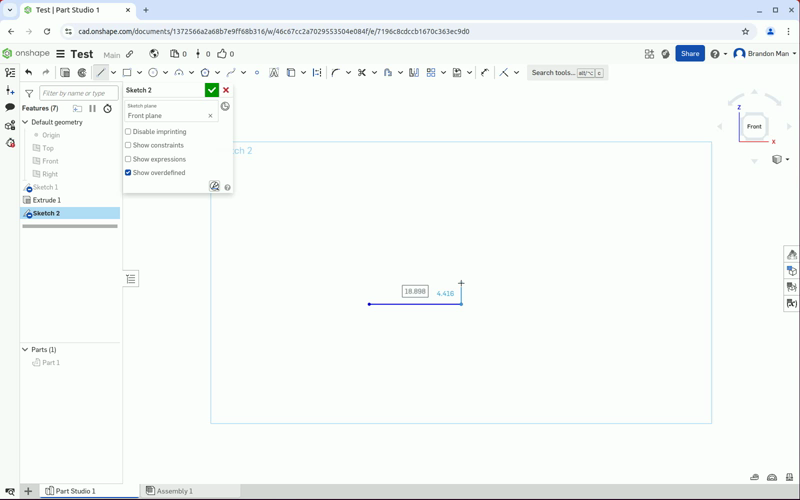
click(461, 282)
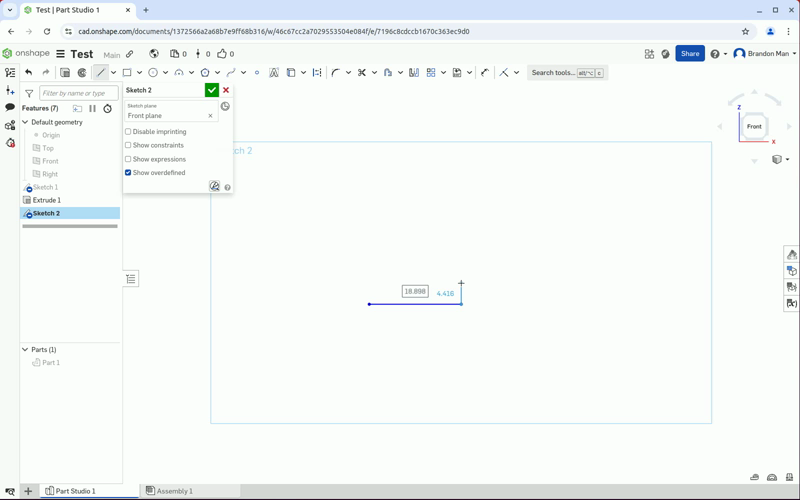
key_up(shift)
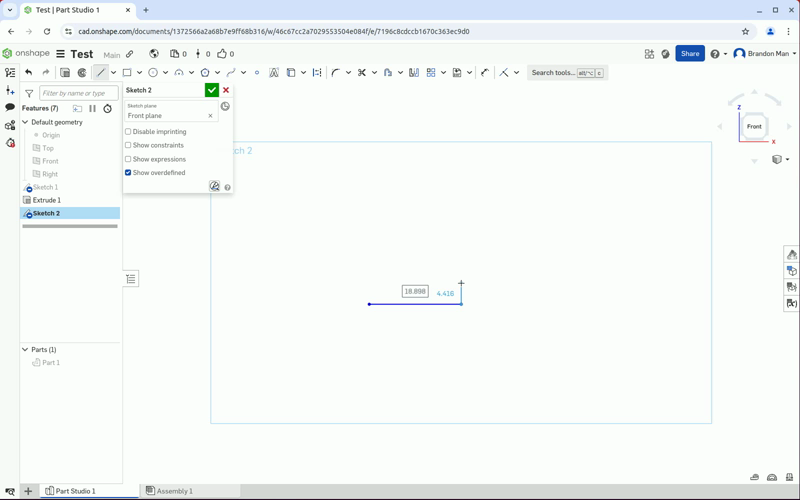
key_down(shift)
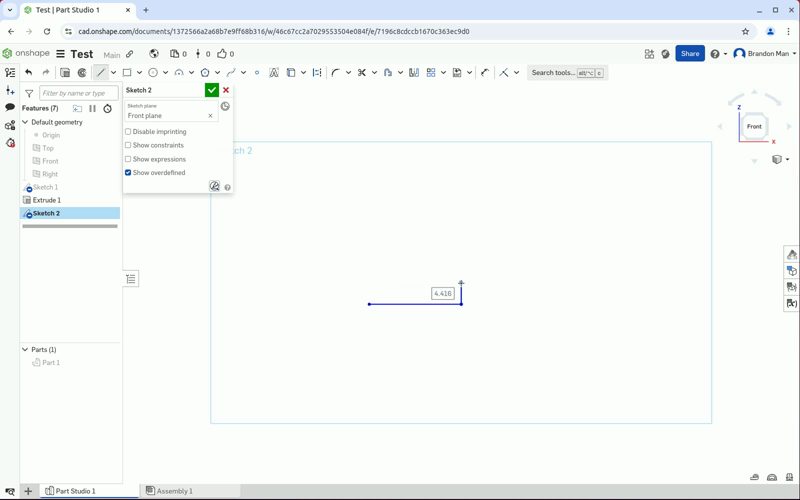
mouse_move(369, 282)
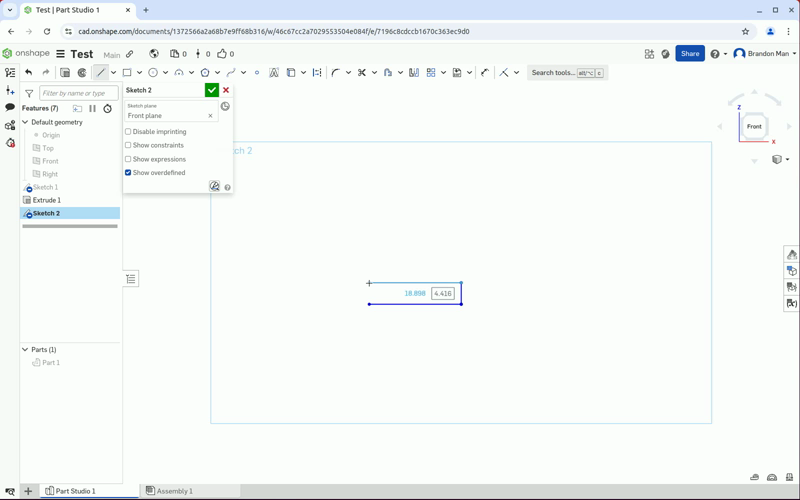
click(369, 282)
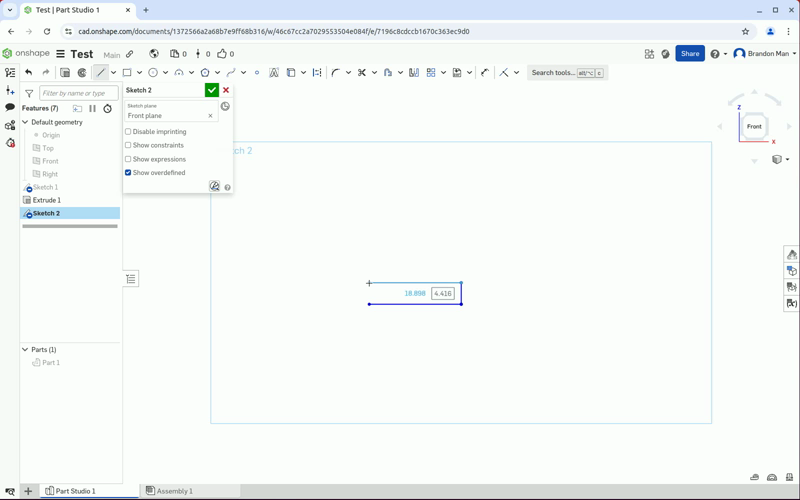
key_up(shift)
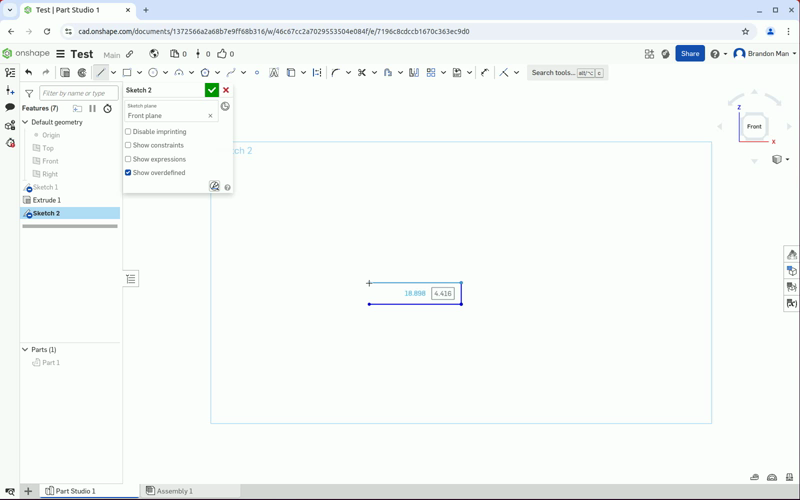
mouse_move(399, 282)
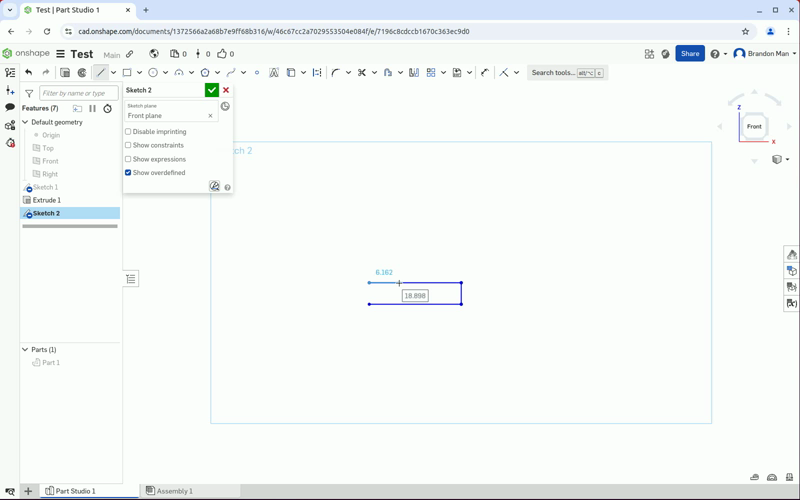
key_down(shift)
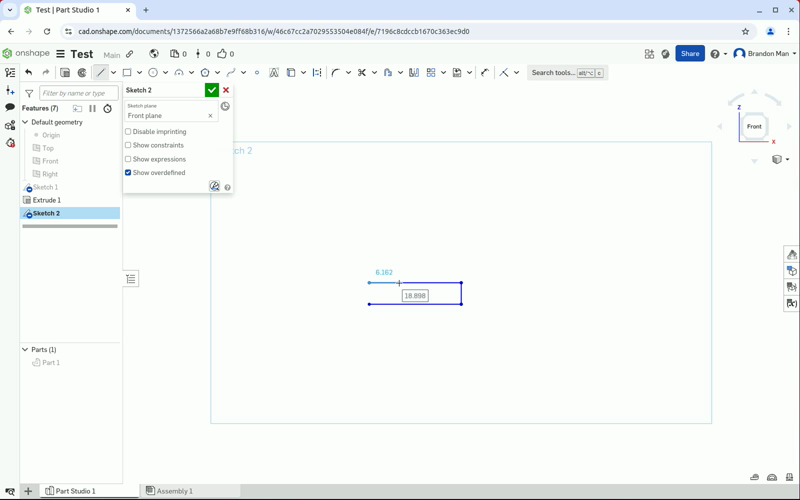
mouse_move(369, 304)
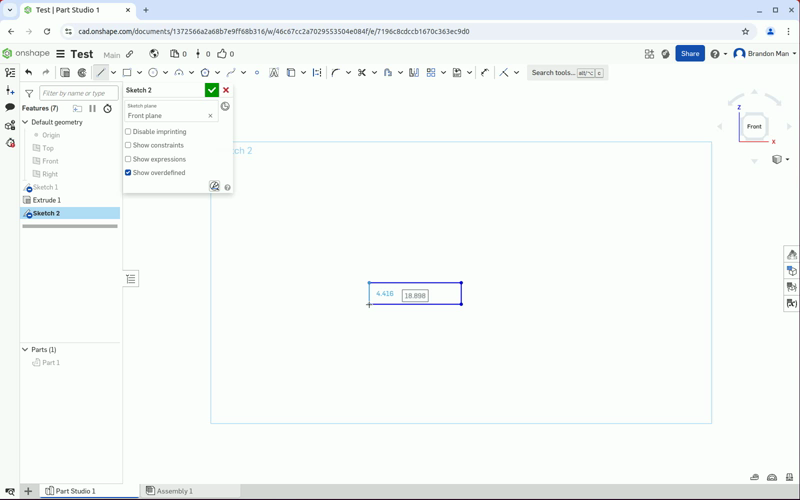
key_up(shift)
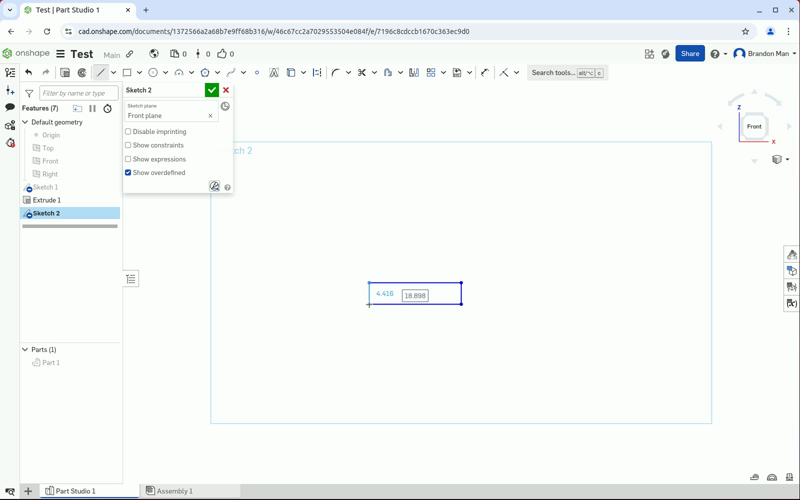
click(369, 304)
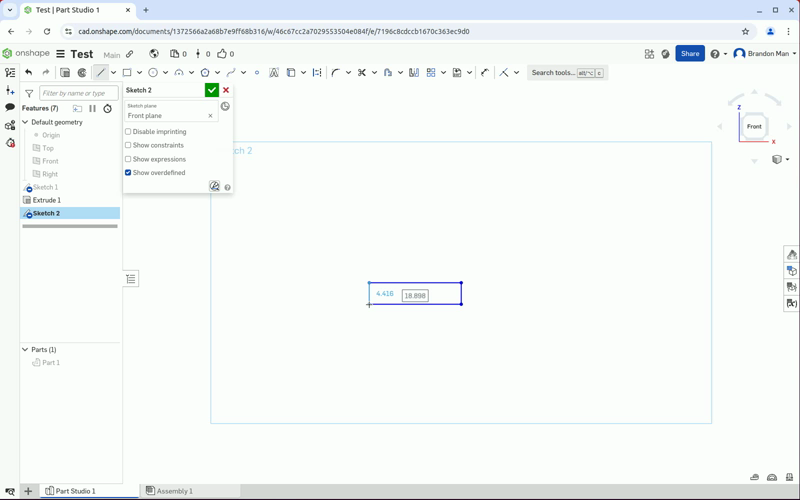
key(esc)
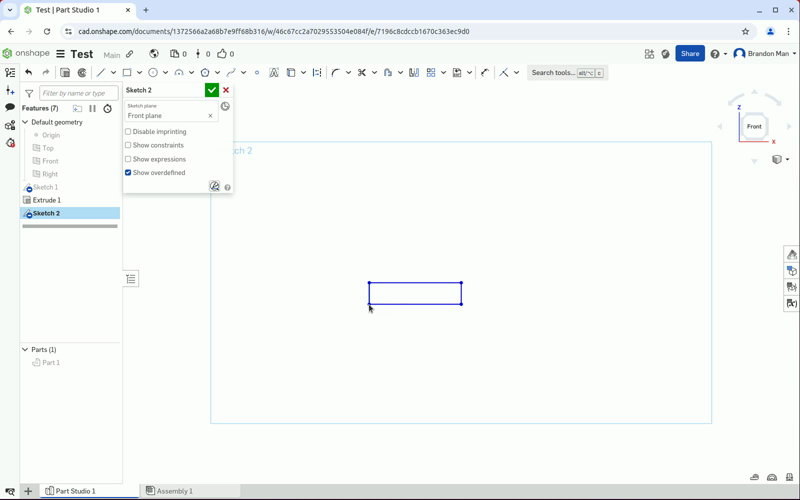
mouse_move(441, 301)
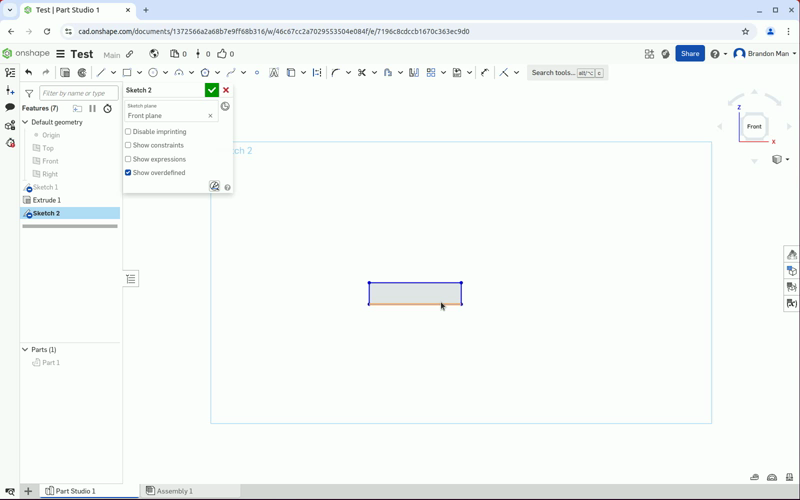
click(441, 301)
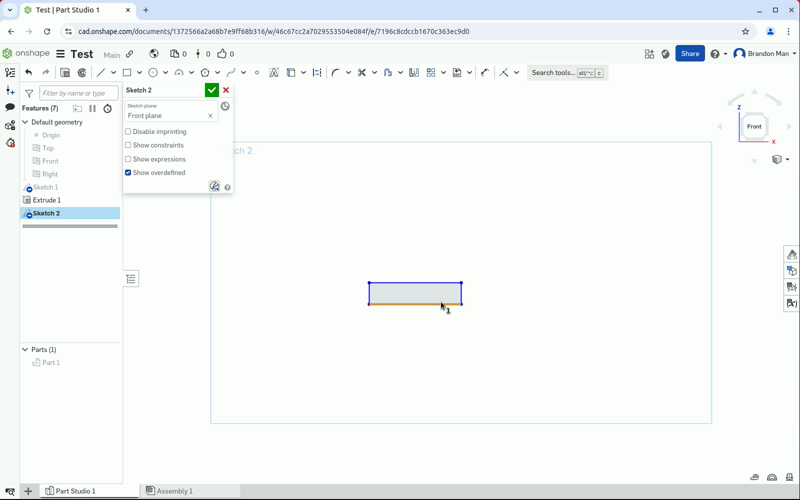
mouse_move(73, 352)
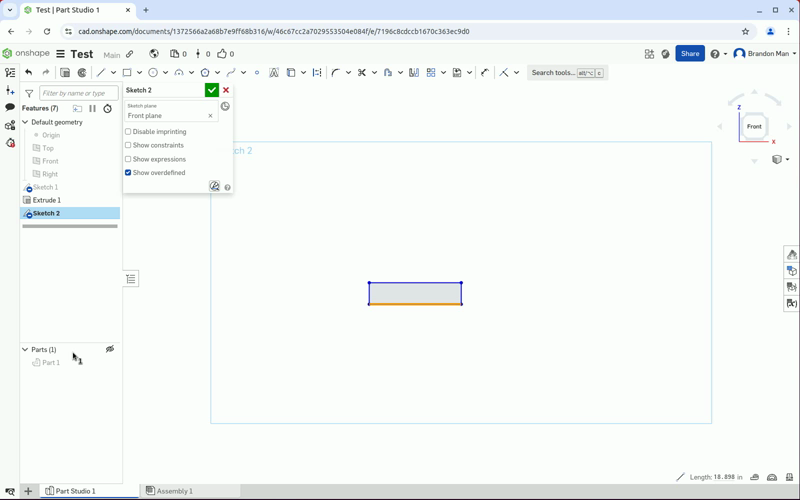
key(shift+y)
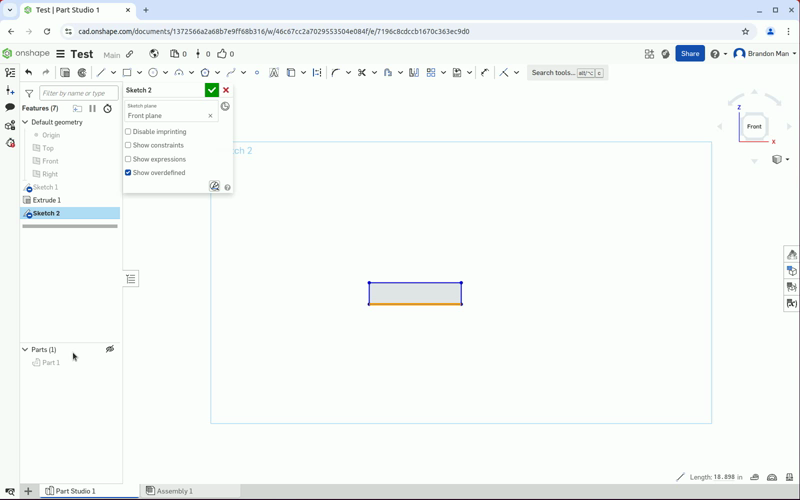
key(shift+e)
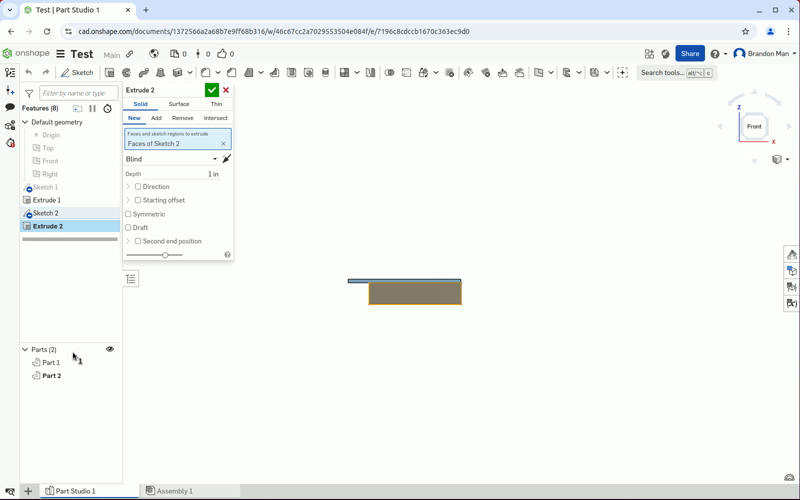
mouse_move(143, 106)
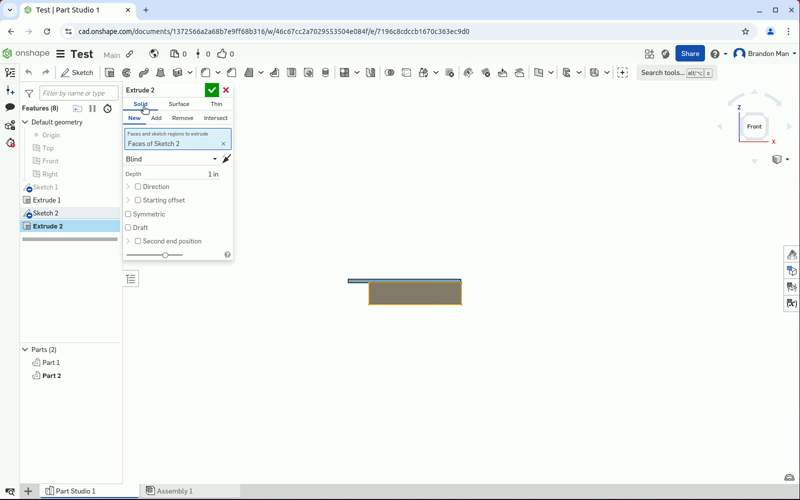
click(143, 106)
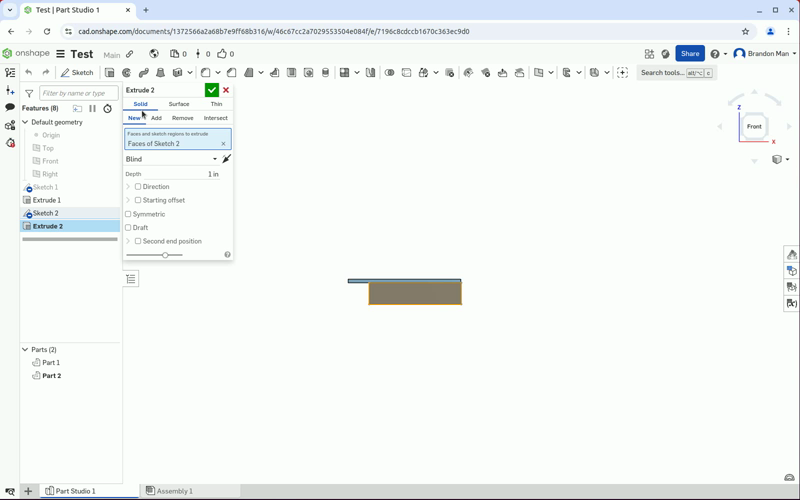
mouse_move(137, 120)
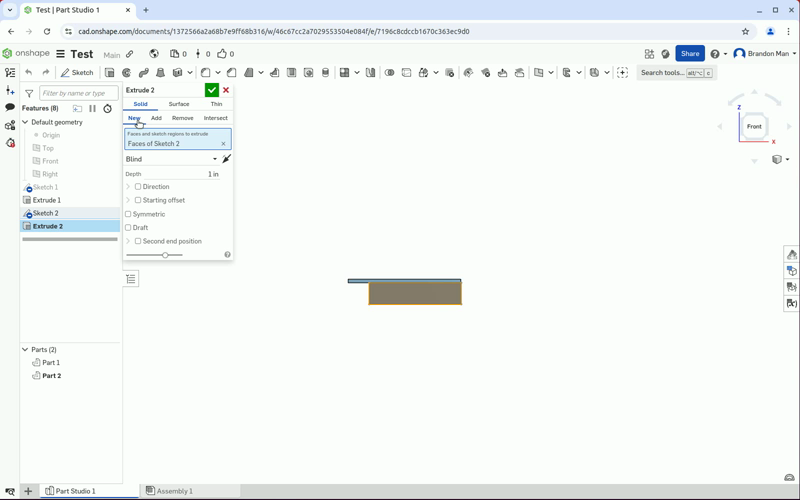
click(137, 120)
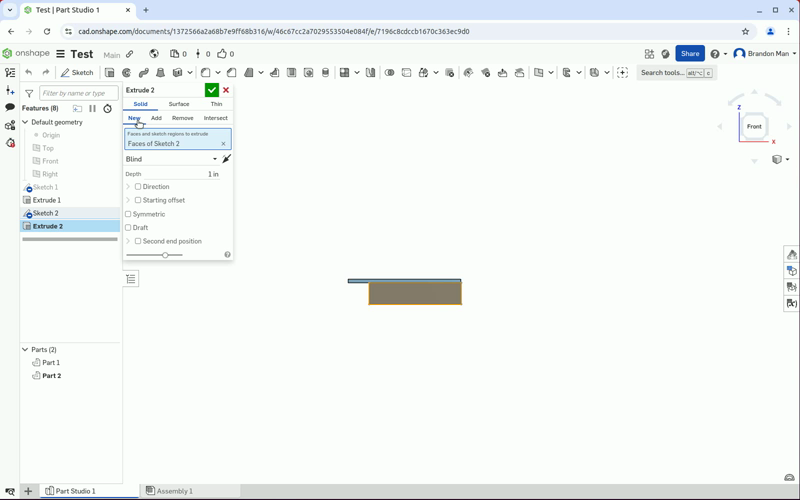
key(tab, 4)
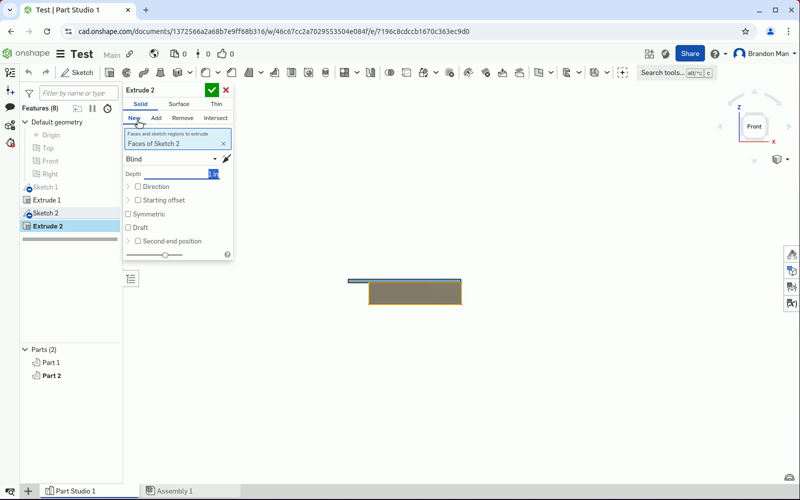
text(-1.204)
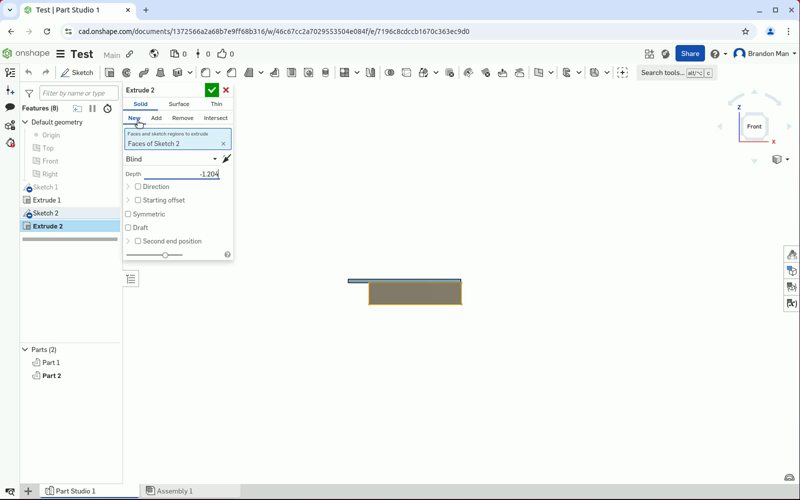
key(enter)
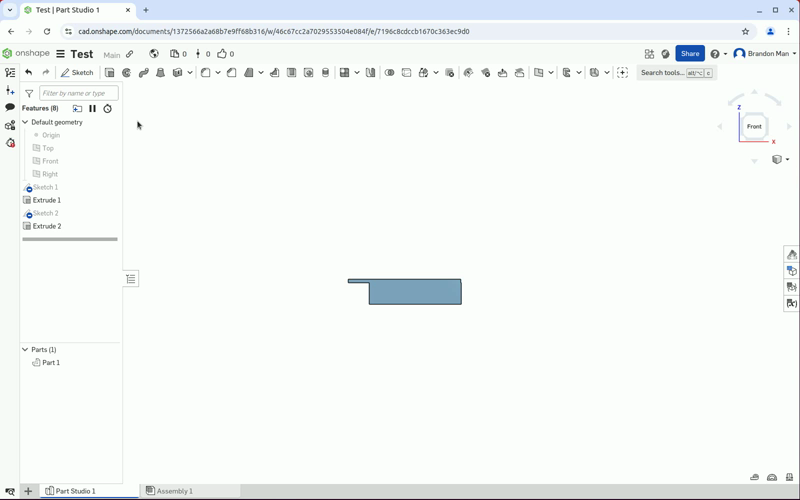
key(shift+h)
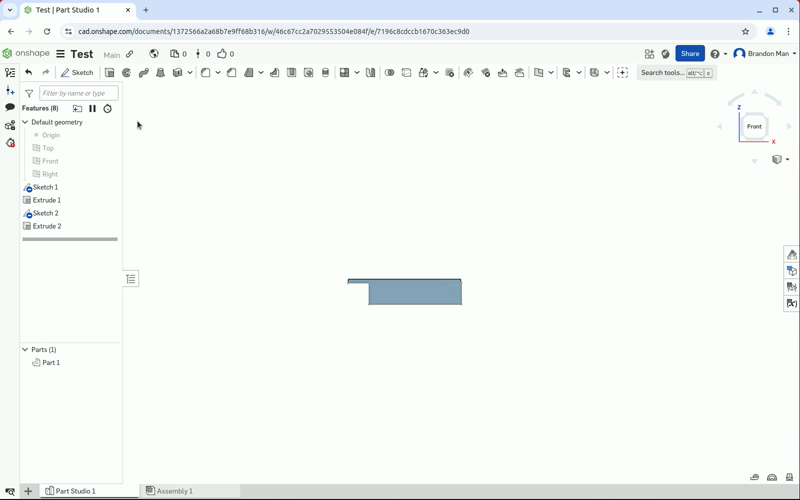
key(shift+h)
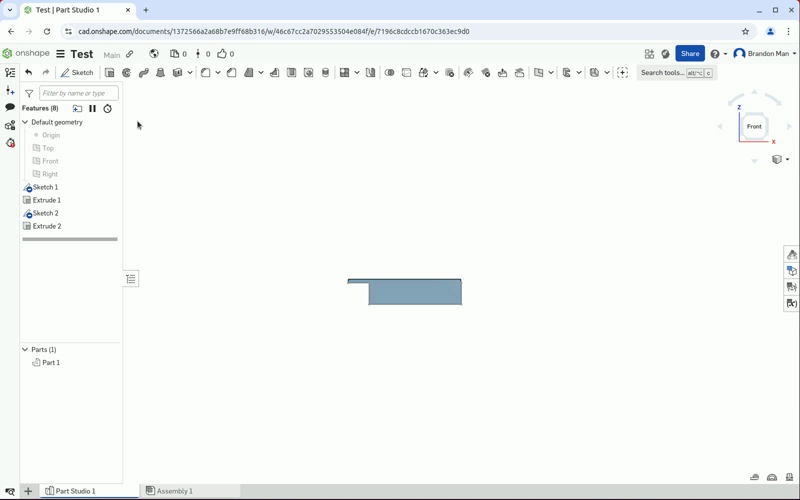
key(shift+7)
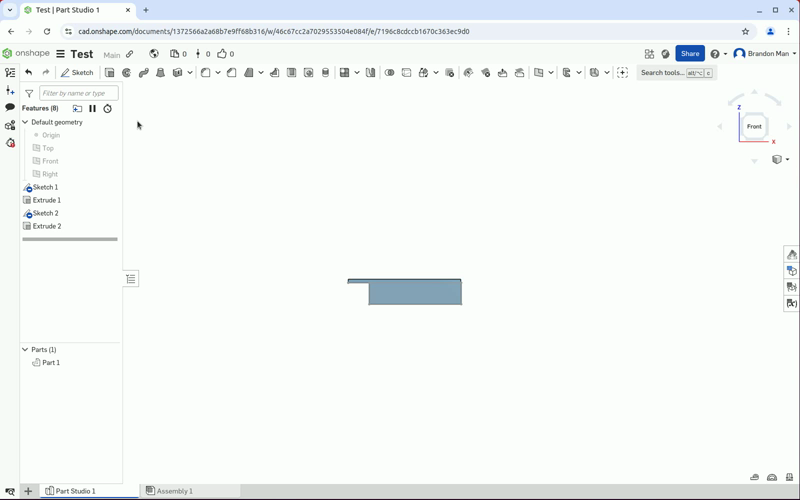
key(left, 2)
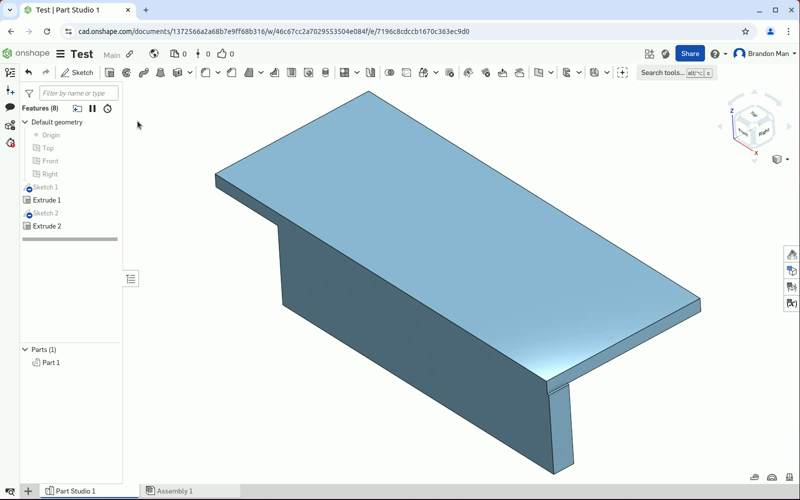
key(down, 2)
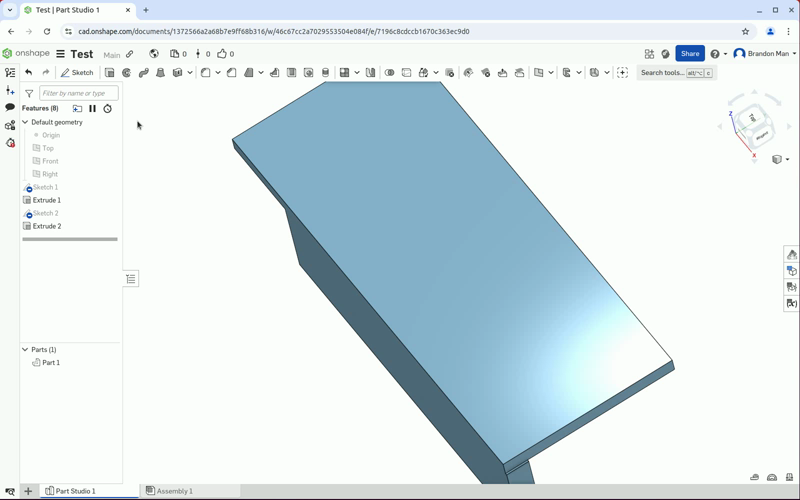
key(up, 2)
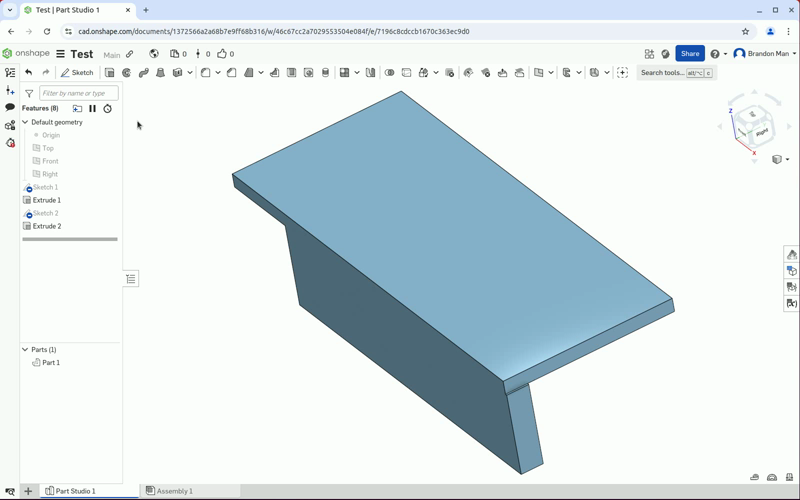
key(right, 2)
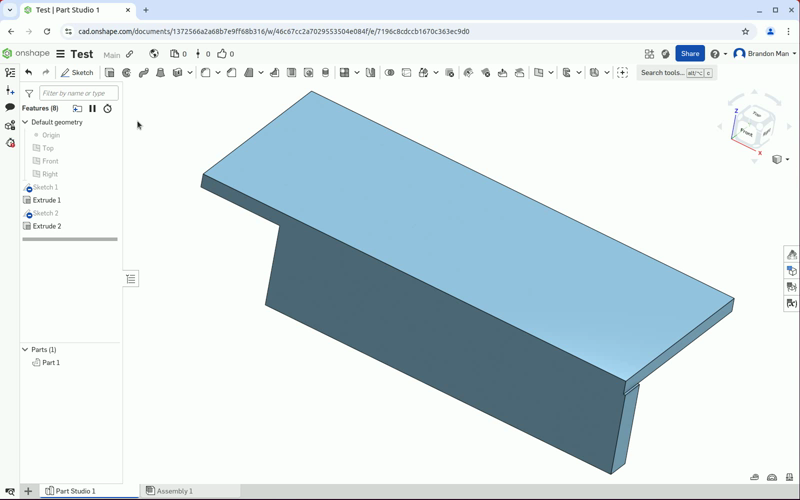
mouse_move(73, 189)
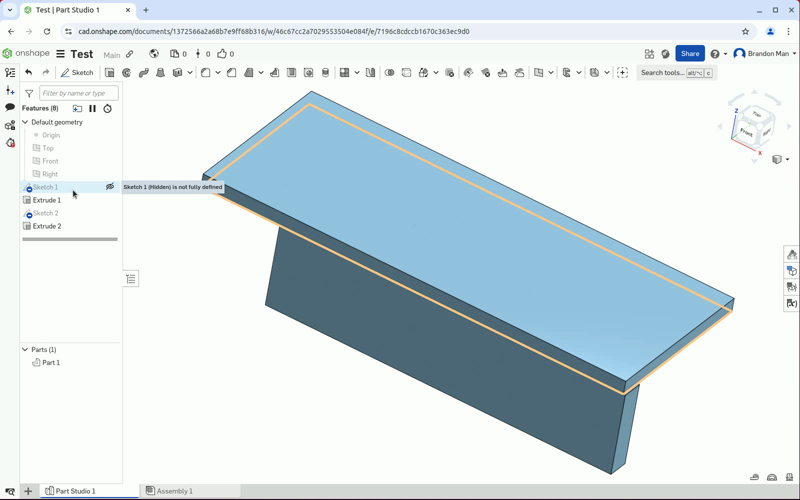
click(73, 189)